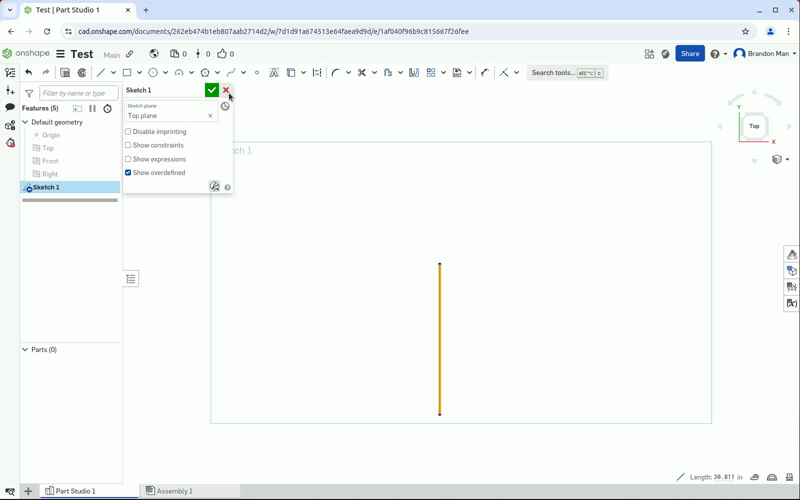
key(shift+h)
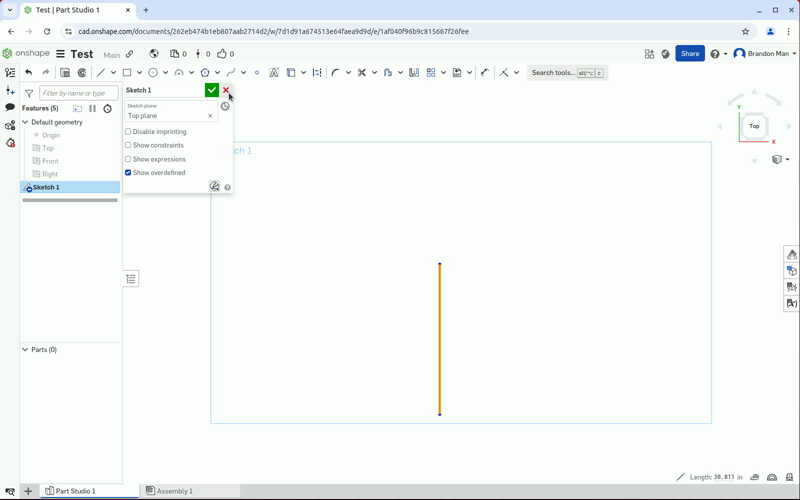
key(shift+s)
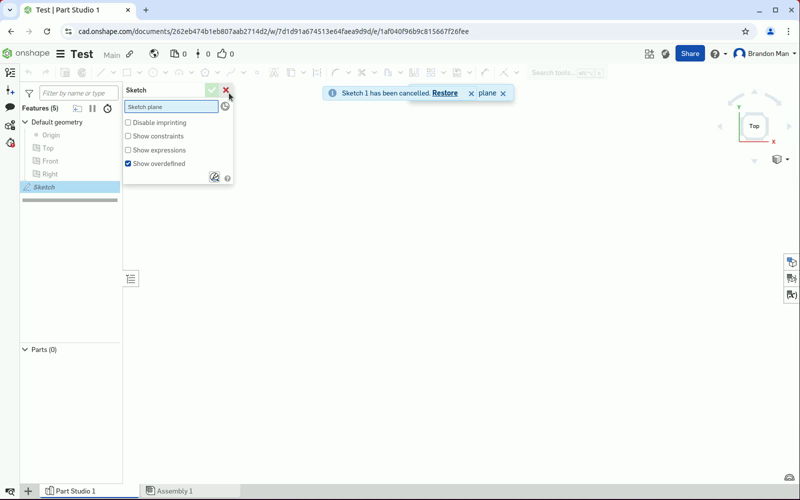
mouse_move(73, 150)
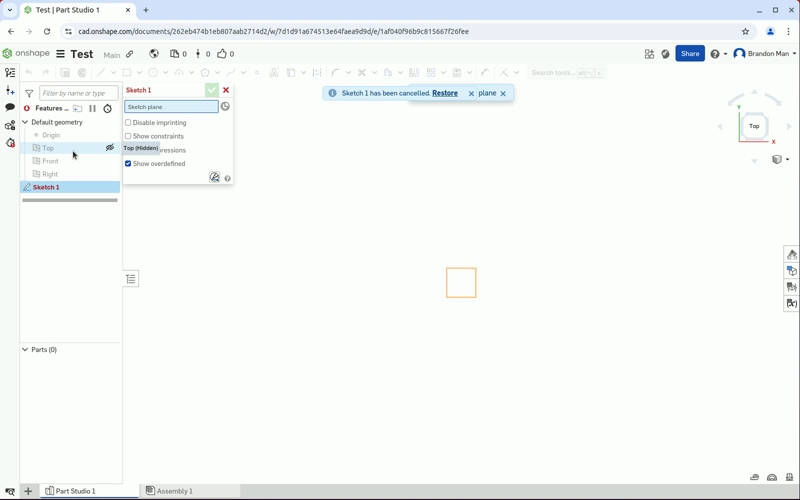
click(73, 150)
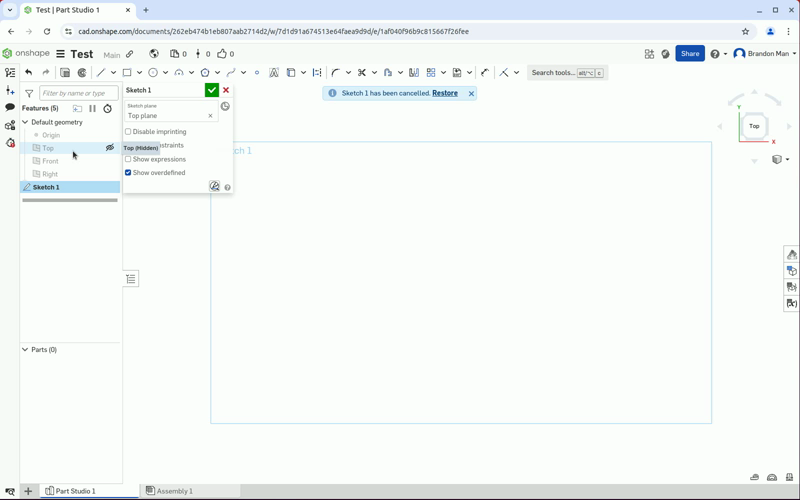
mouse_move(73, 352)
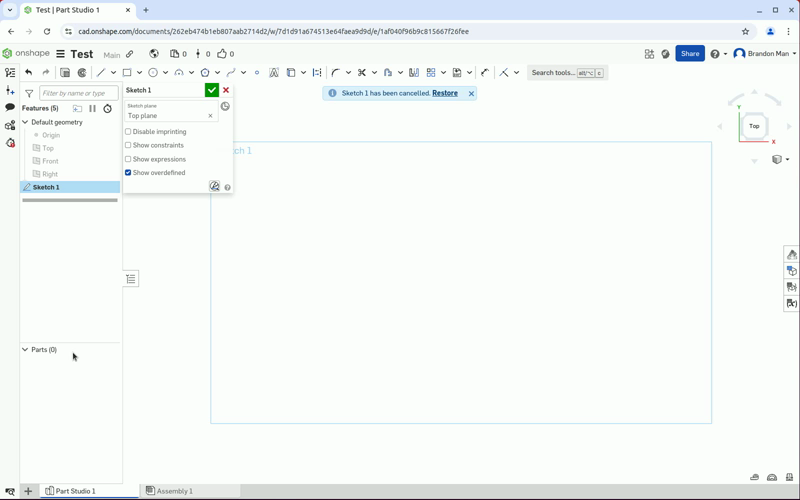
key(y)
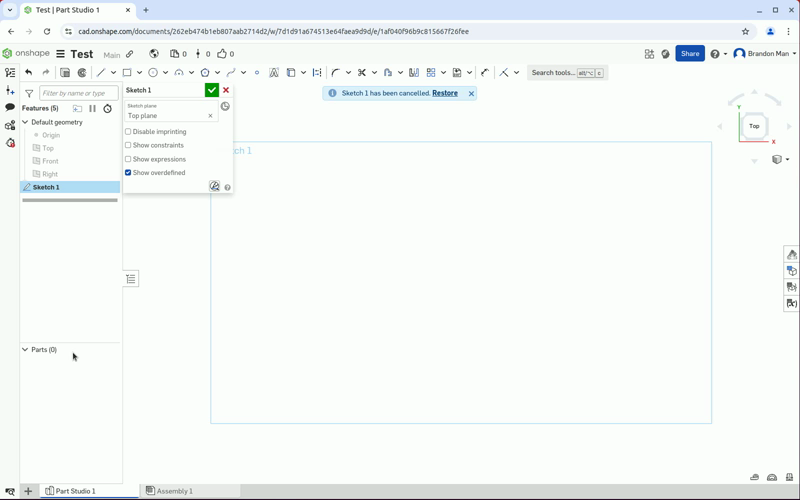
key(l)
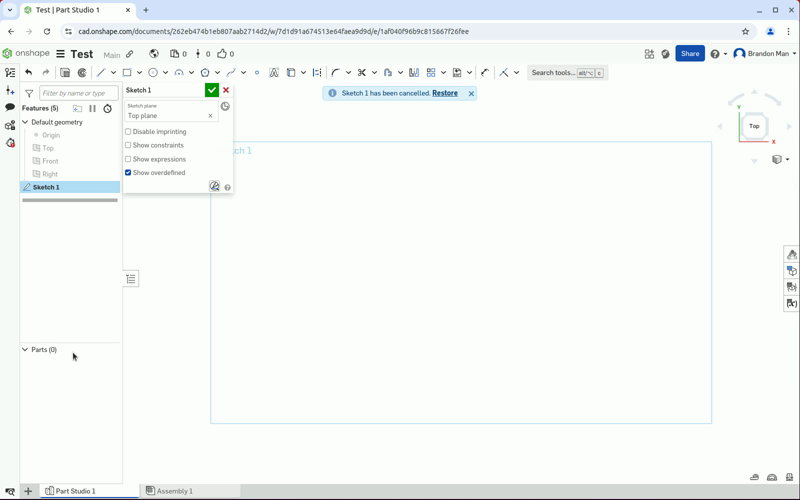
key_down(shift)
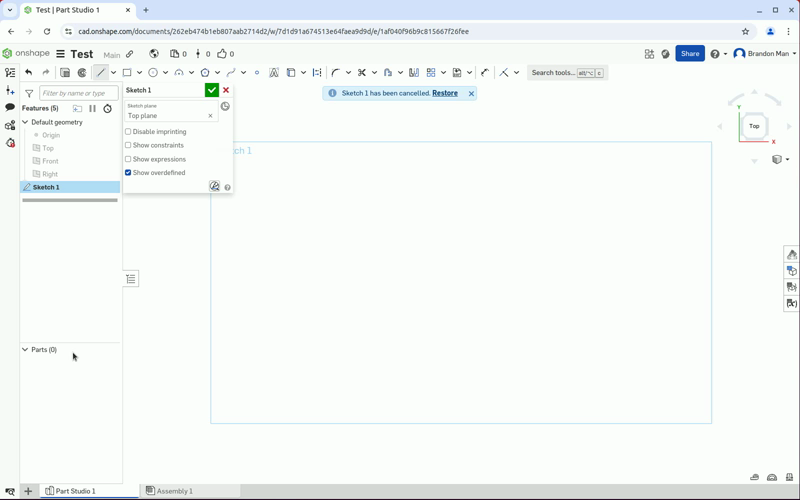
mouse_move(349, 282)
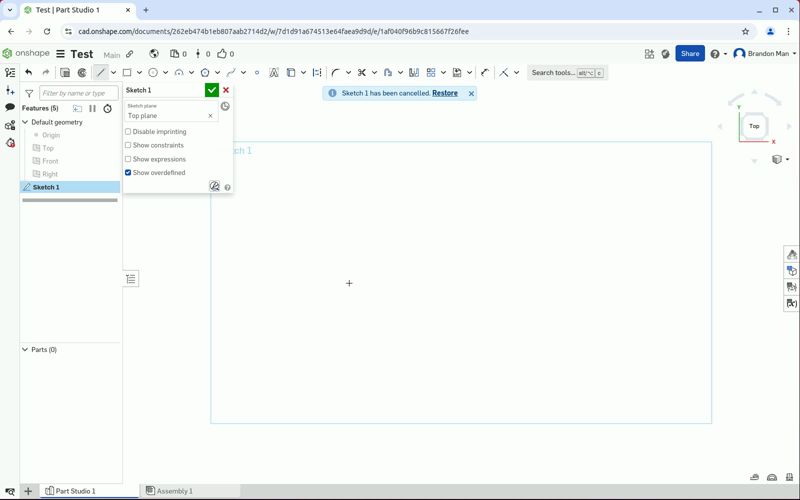
click(349, 282)
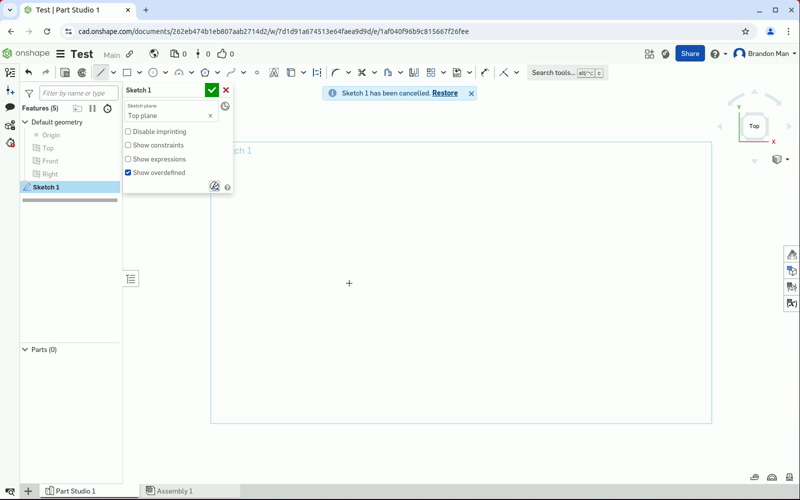
key_up(shift)
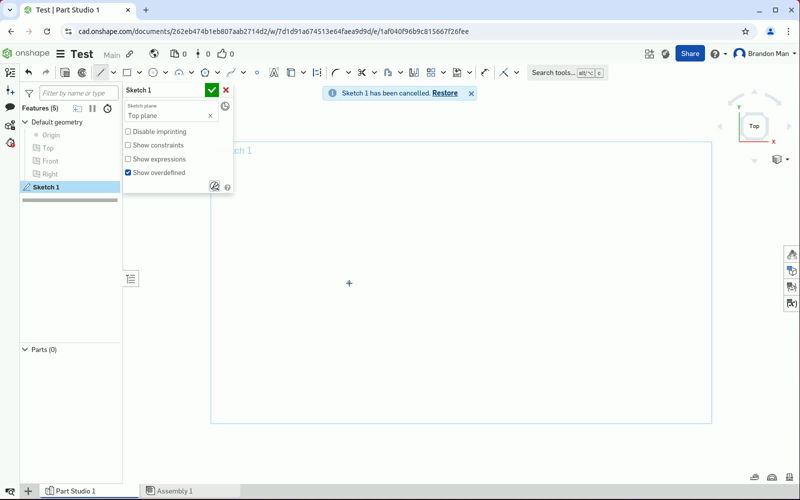
key_down(shift)
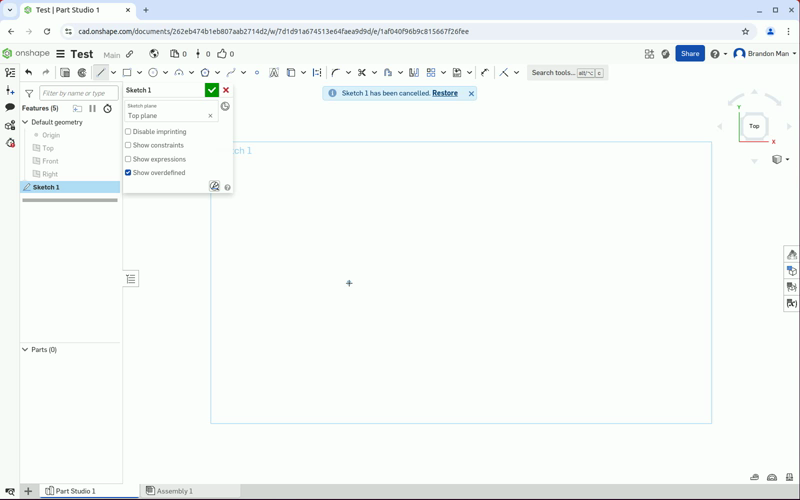
mouse_move(405, 378)
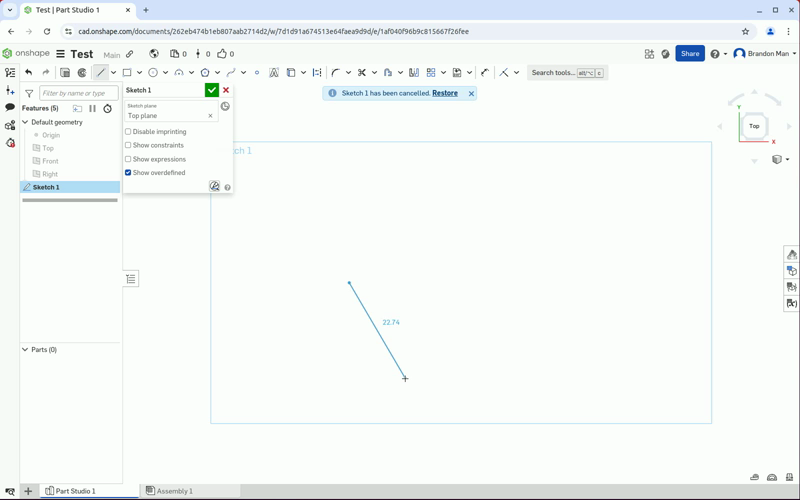
click(405, 378)
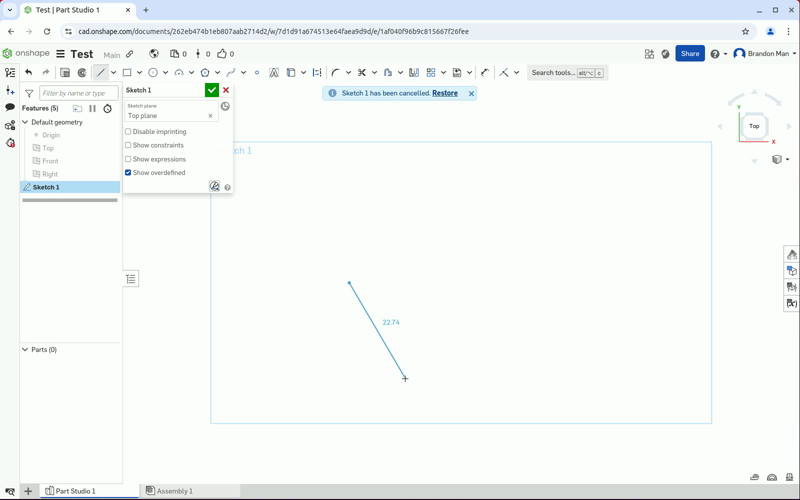
key_up(shift)
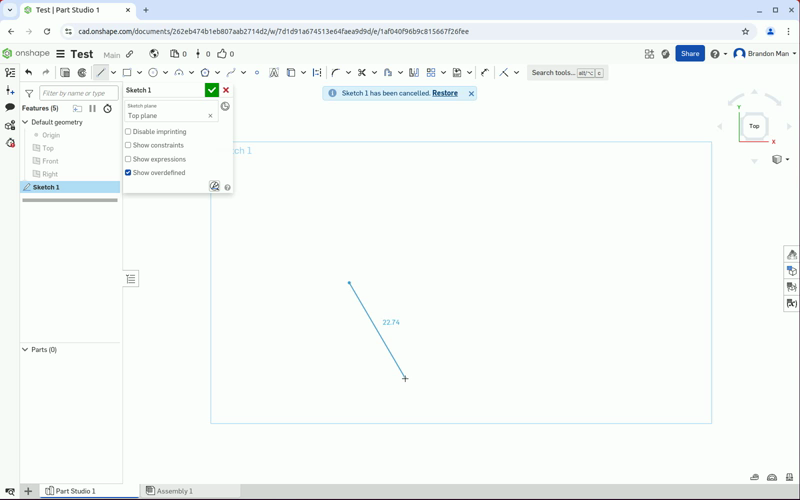
key_down(shift)
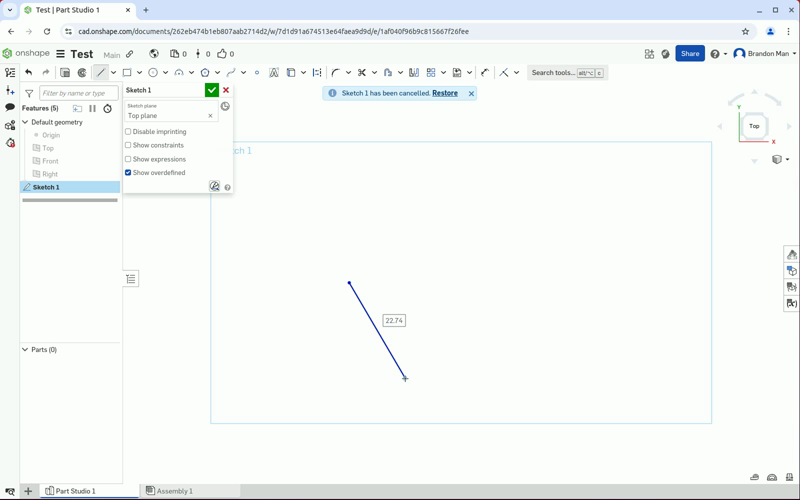
mouse_move(514, 378)
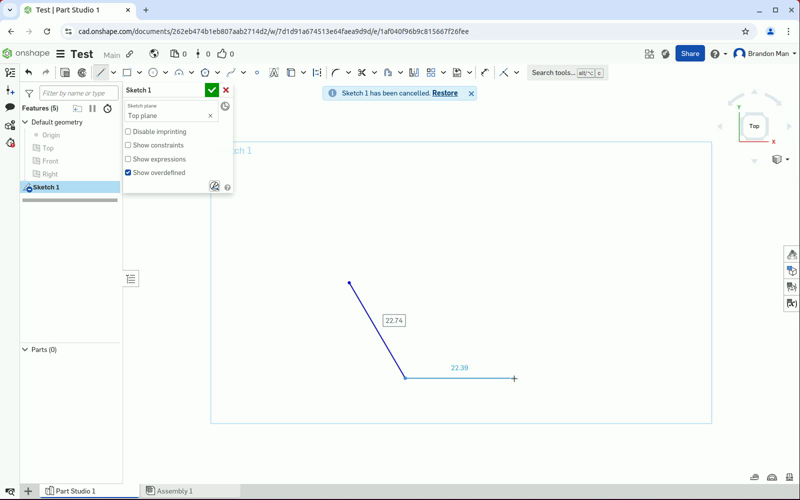
click(514, 378)
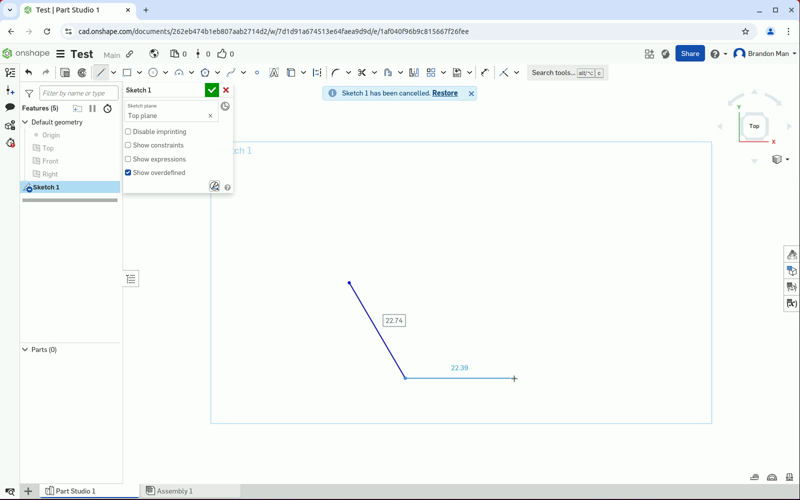
key_up(shift)
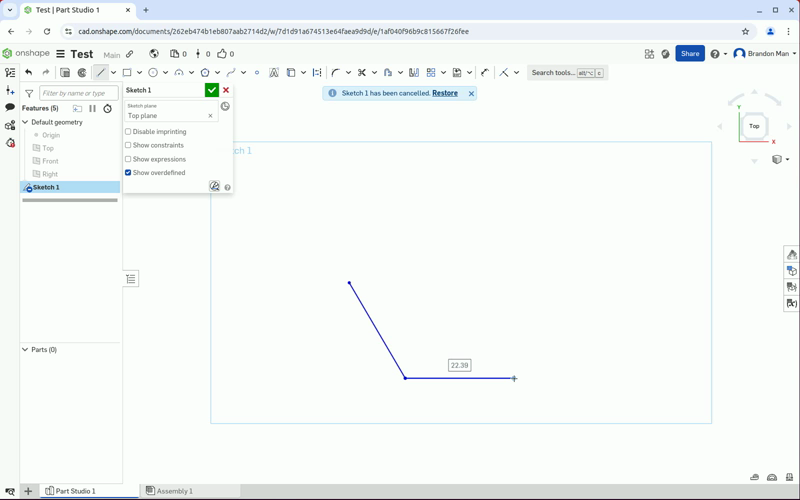
key_down(shift)
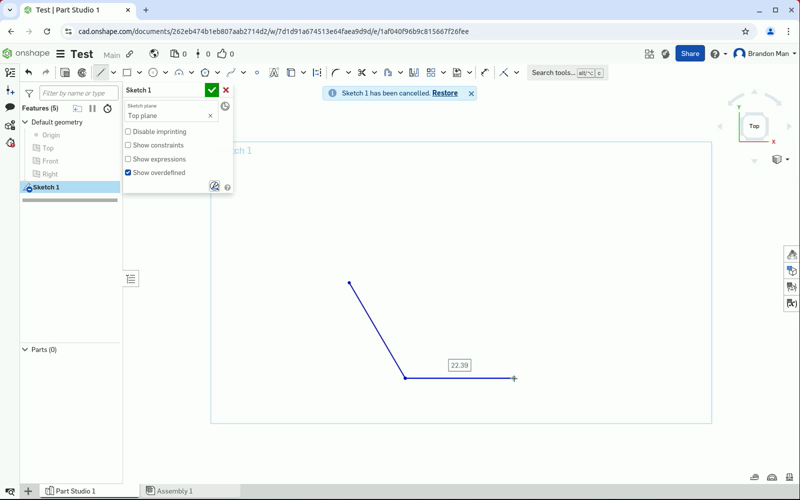
mouse_move(569, 282)
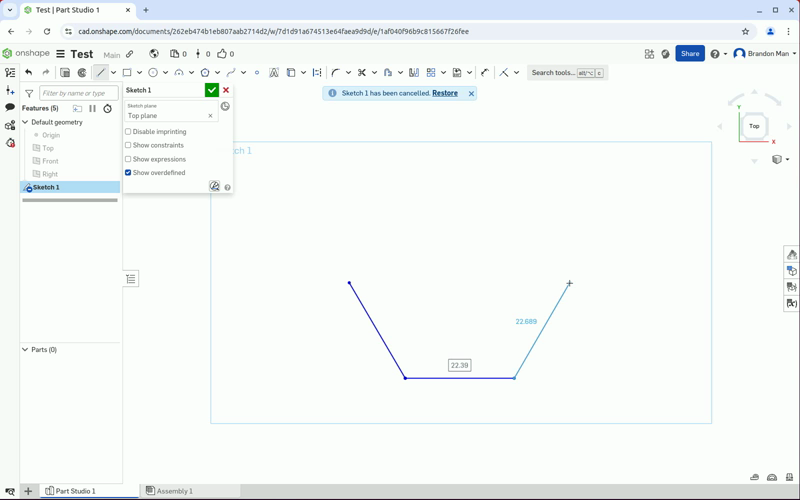
click(569, 282)
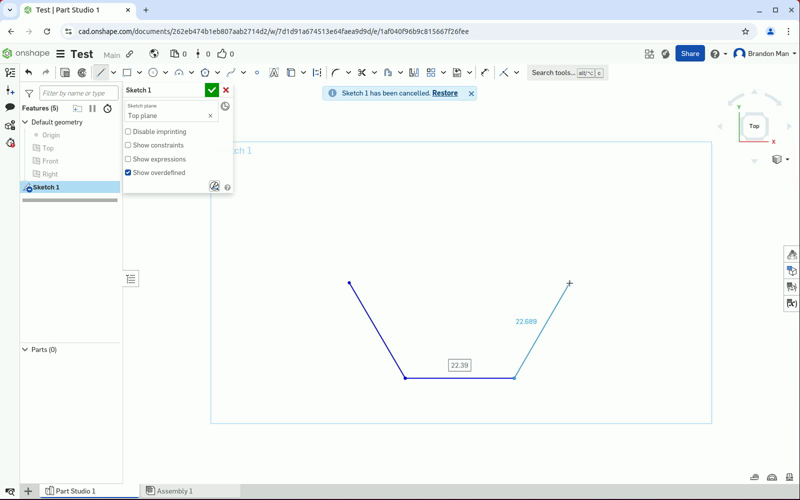
key_up(shift)
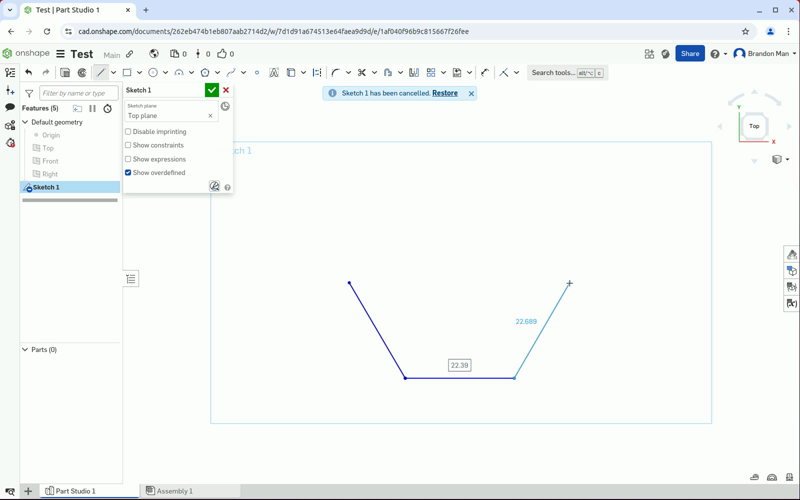
key_down(shift)
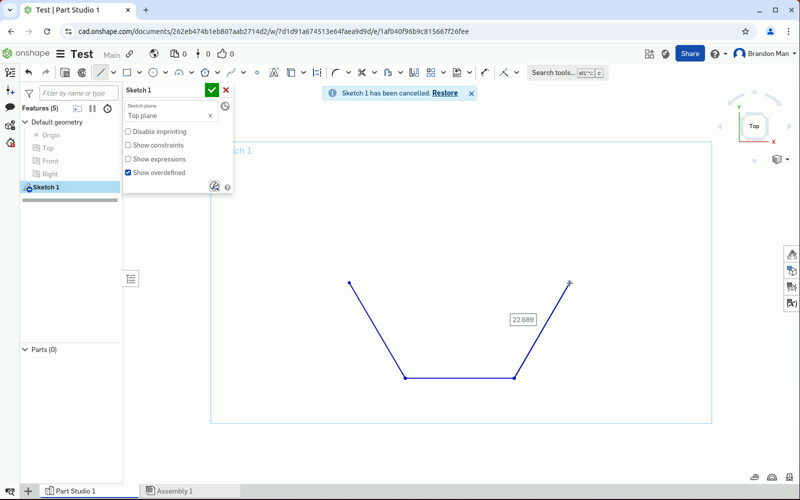
mouse_move(514, 187)
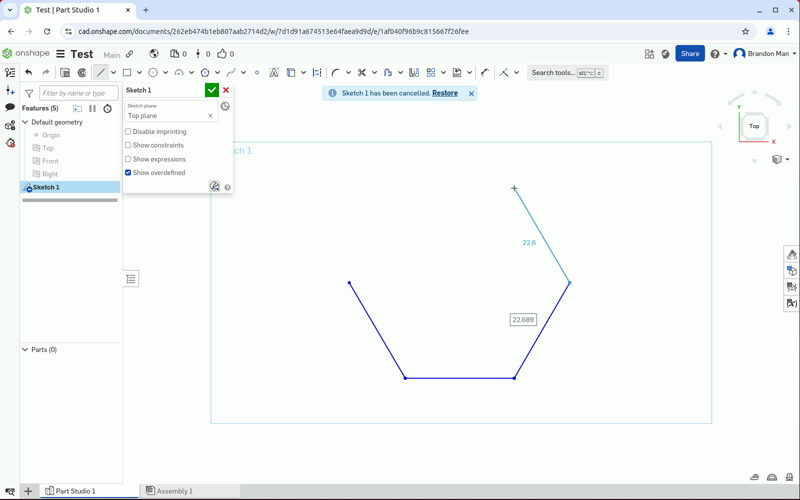
click(514, 187)
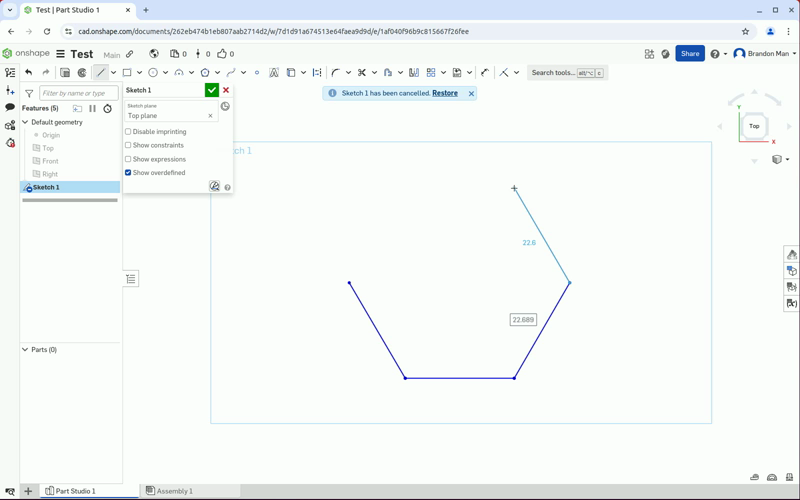
key_up(shift)
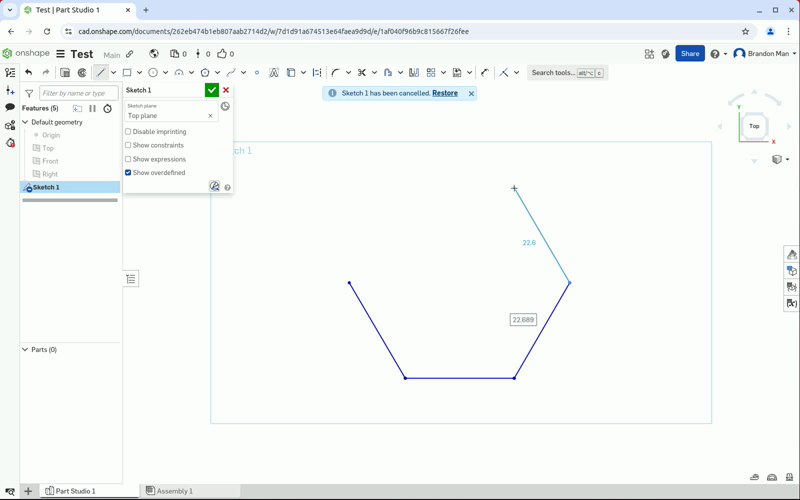
key_down(shift)
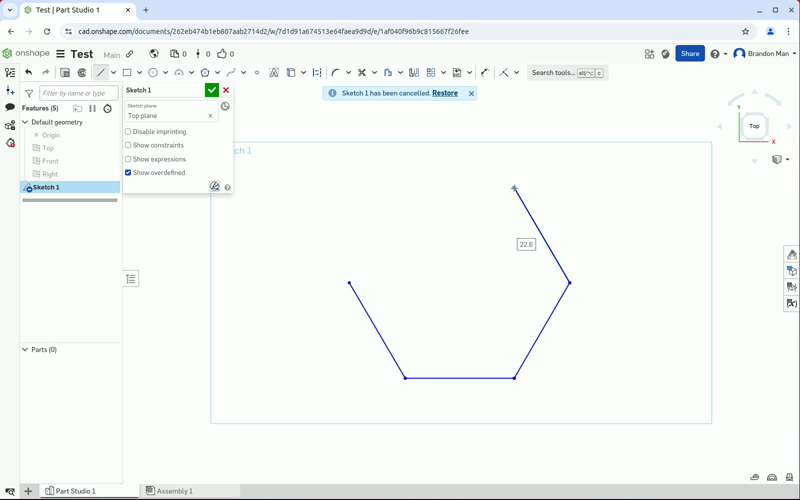
mouse_move(405, 187)
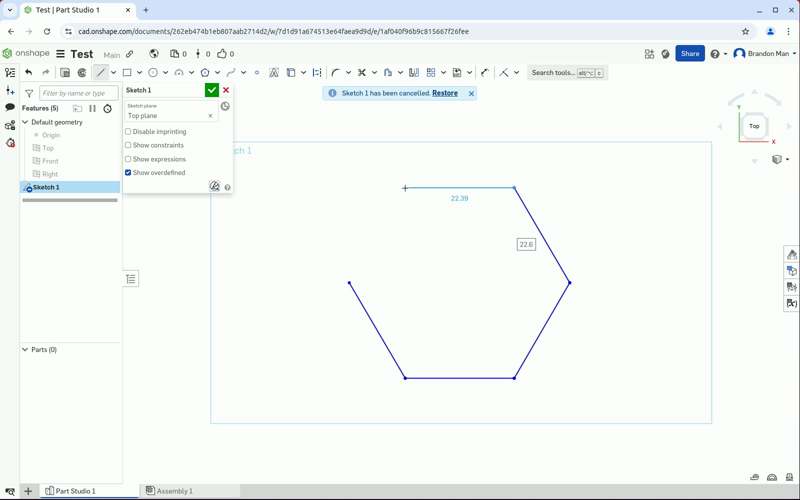
click(405, 187)
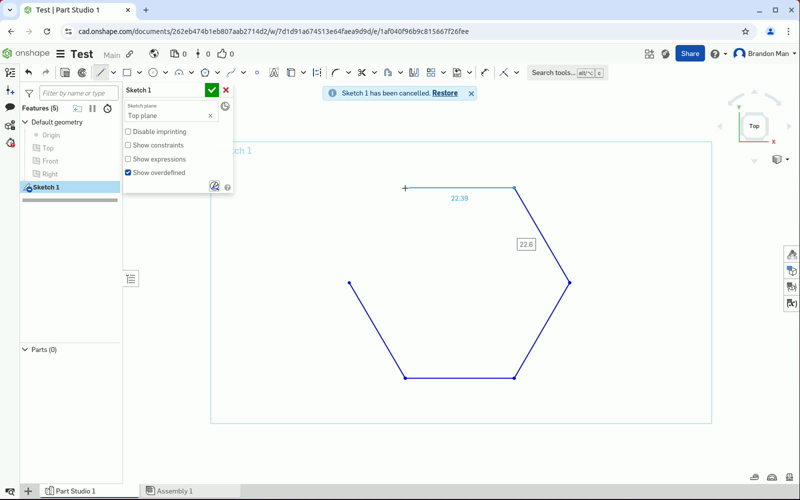
key_up(shift)
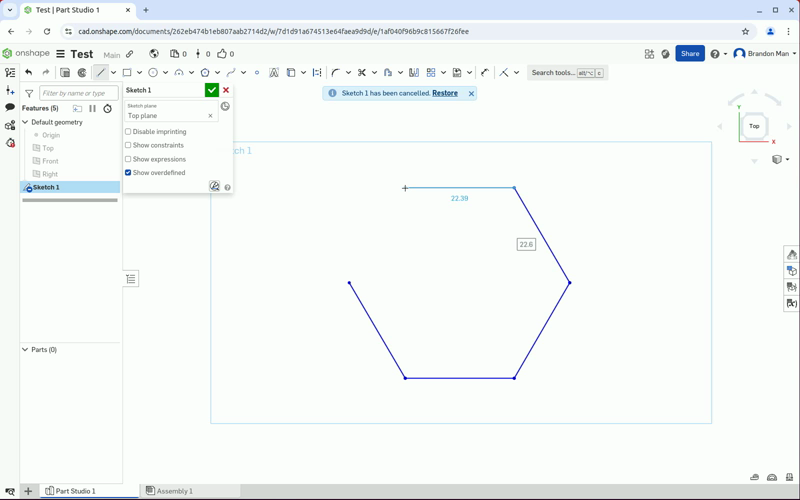
key_down(shift)
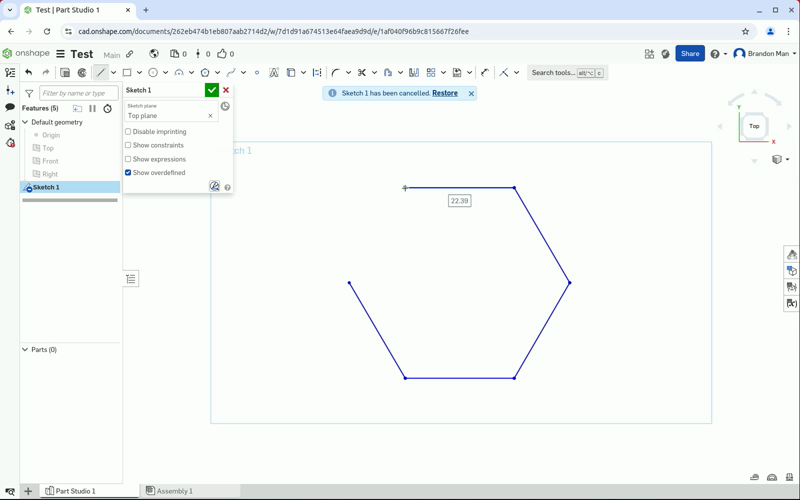
mouse_move(349, 282)
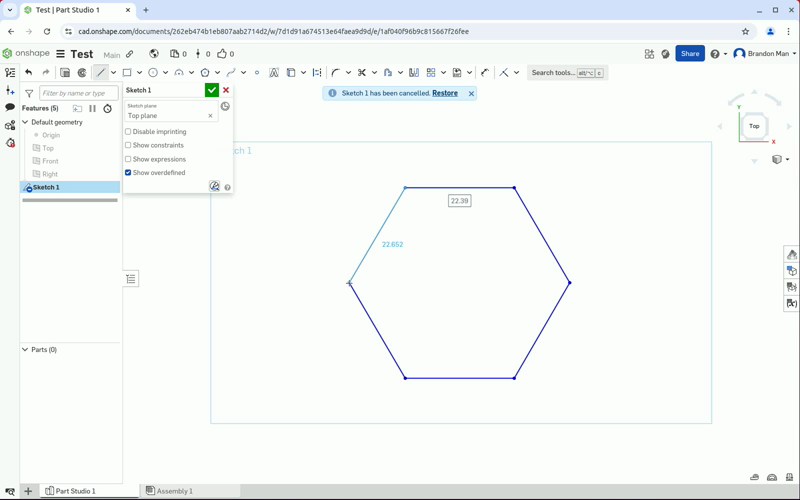
key_up(shift)
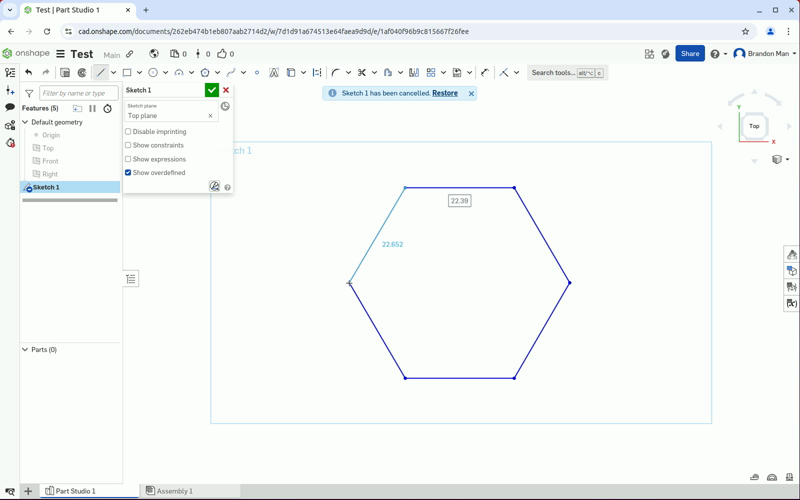
click(349, 282)
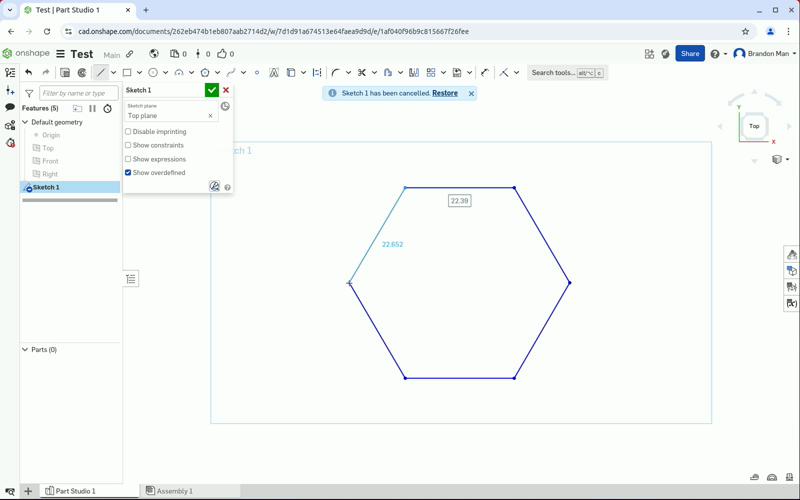
key(esc)
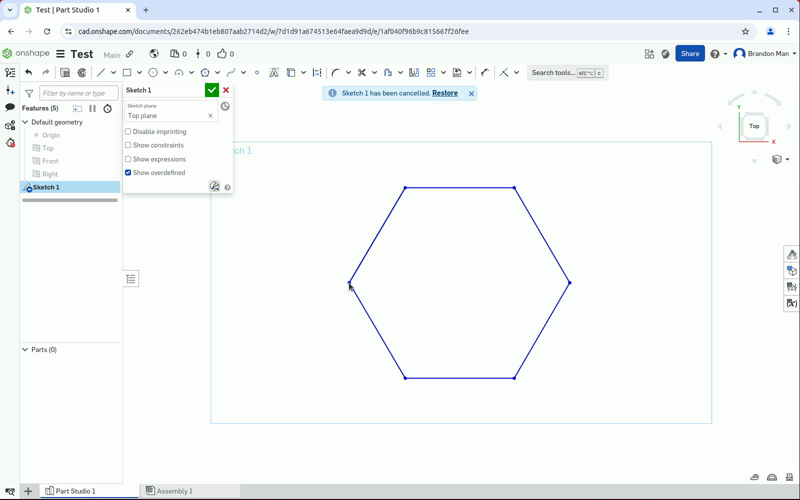
mouse_move(445, 332)
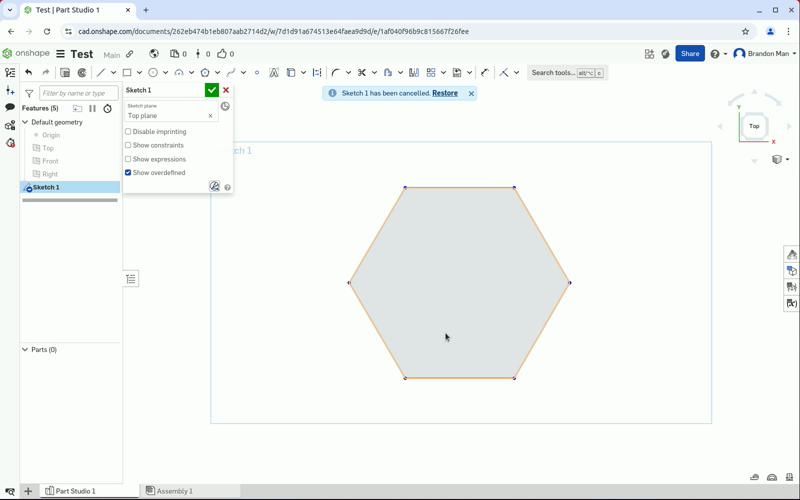
click(445, 332)
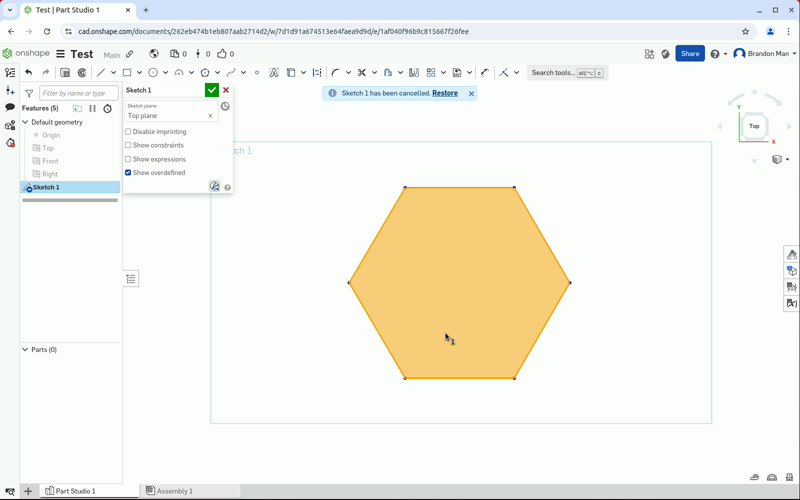
mouse_move(73, 352)
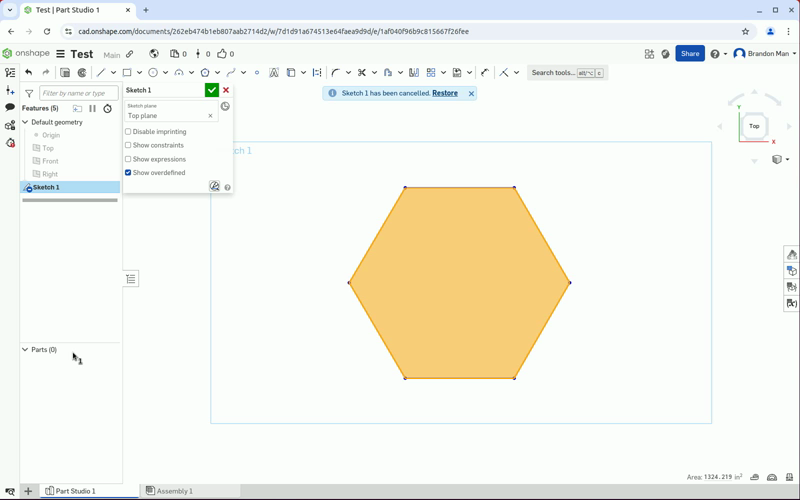
key(shift+y)
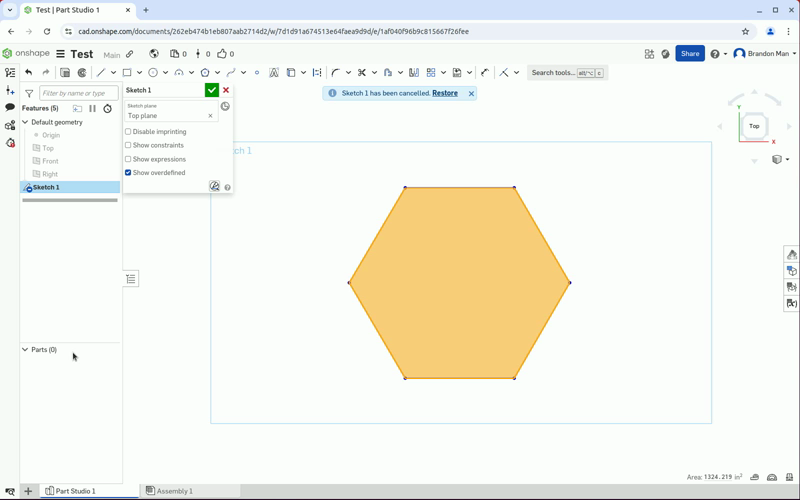
key(shift+e)
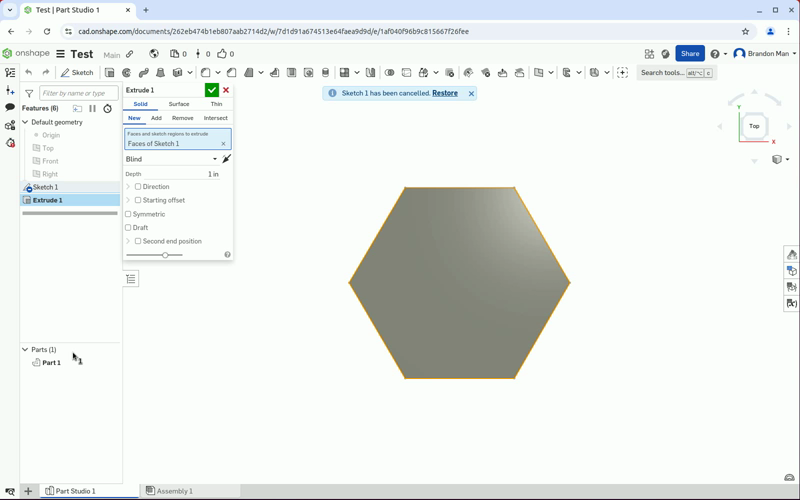
mouse_move(143, 106)
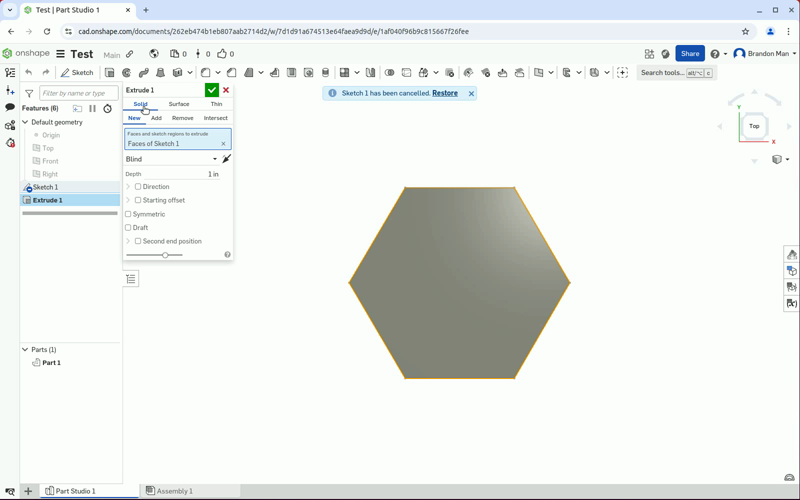
click(143, 106)
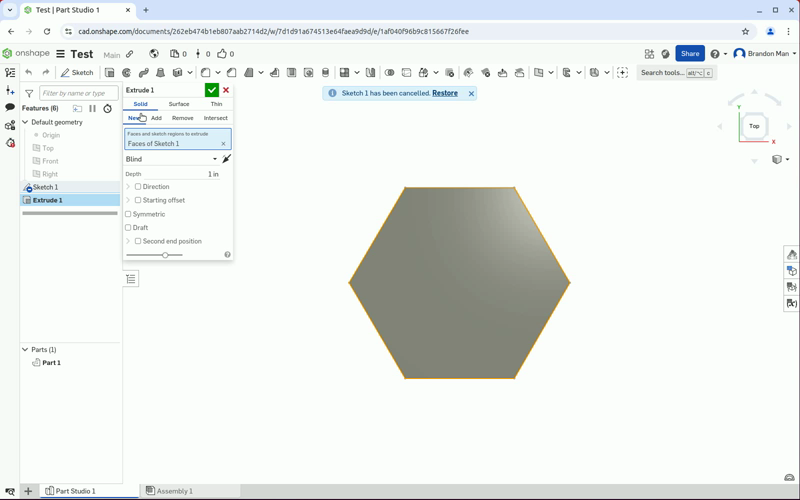
mouse_move(137, 120)
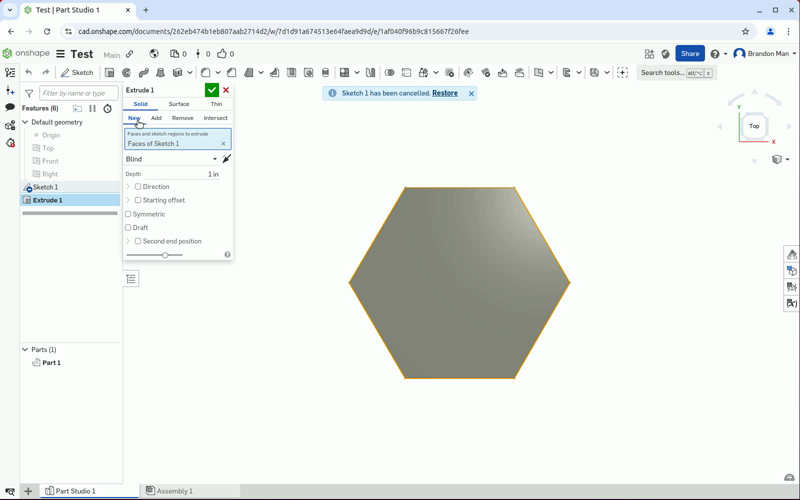
click(137, 120)
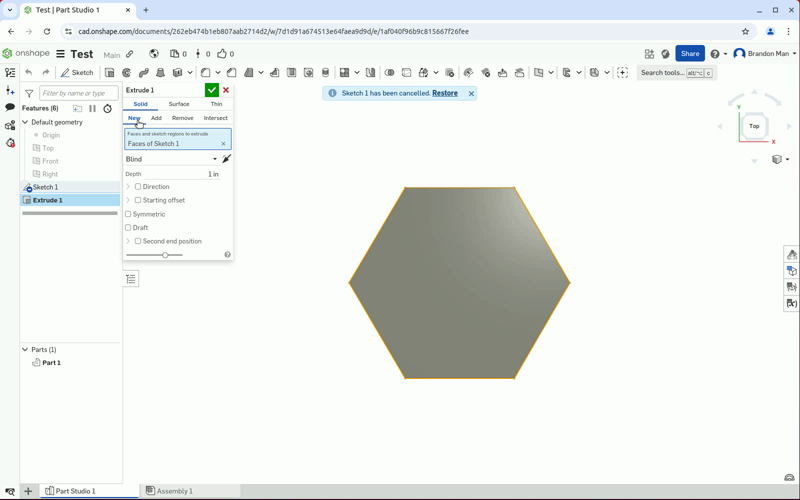
key(tab, 4)
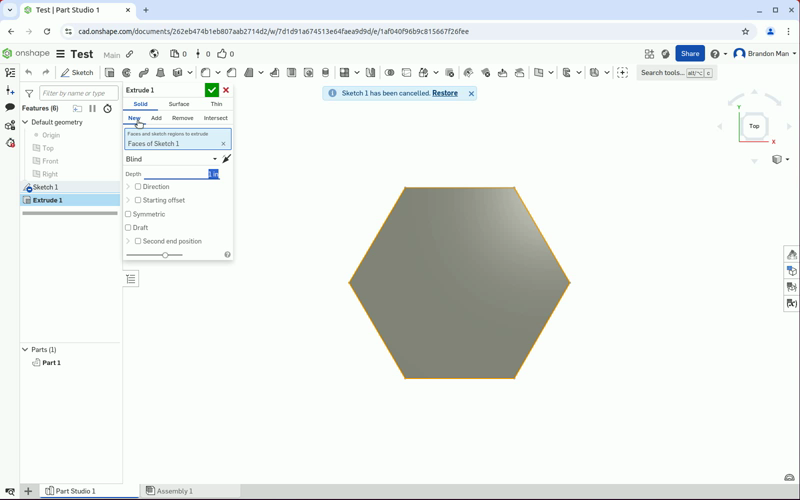
text(15.405)
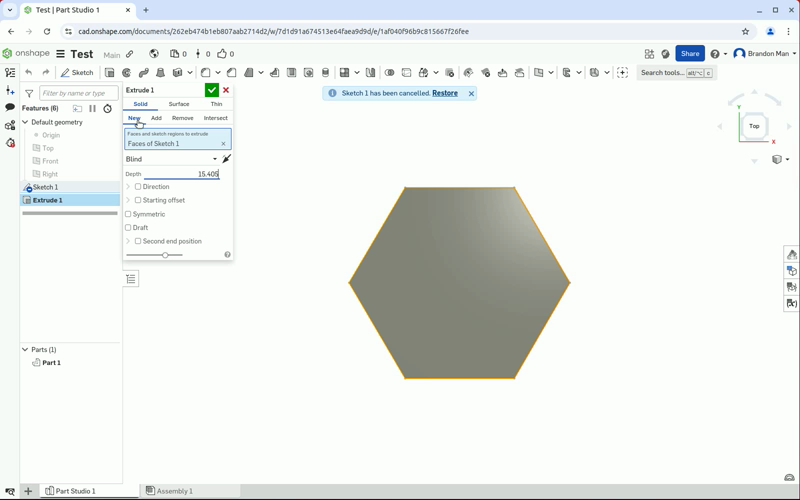
key(enter)
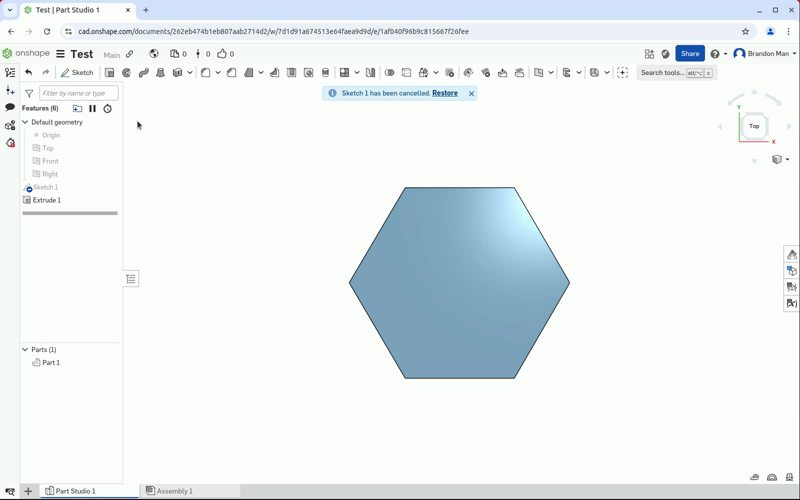
key(shift+h)
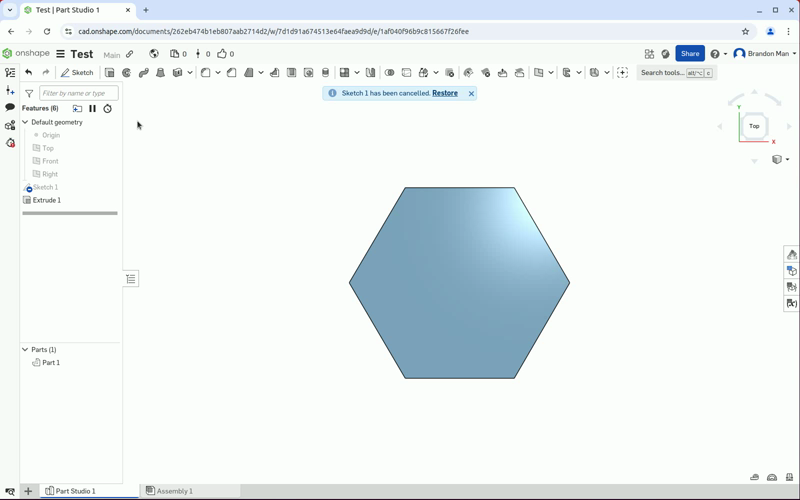
key(shift+h)
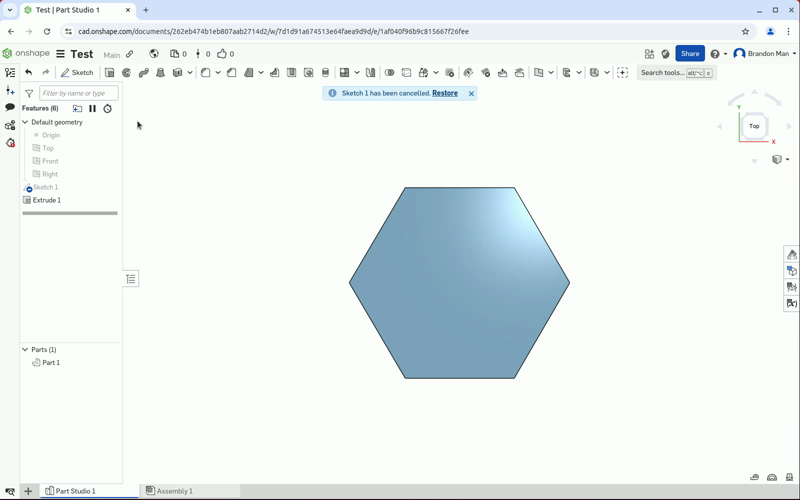
mouse_move(73, 189)
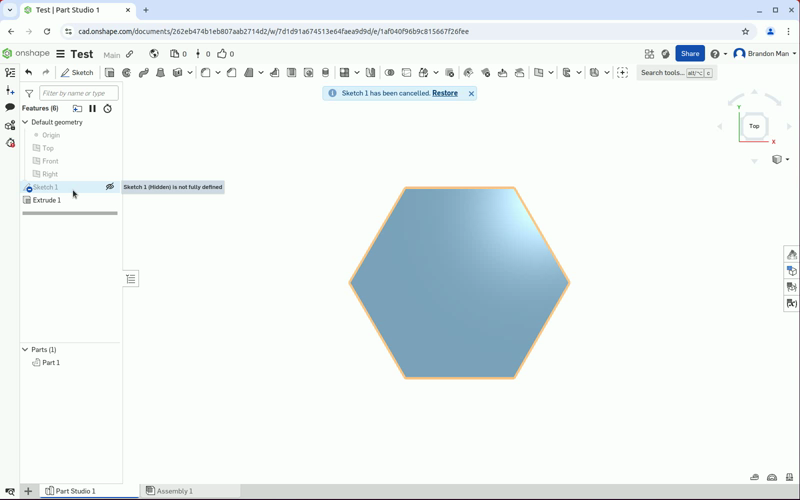
click(73, 189)
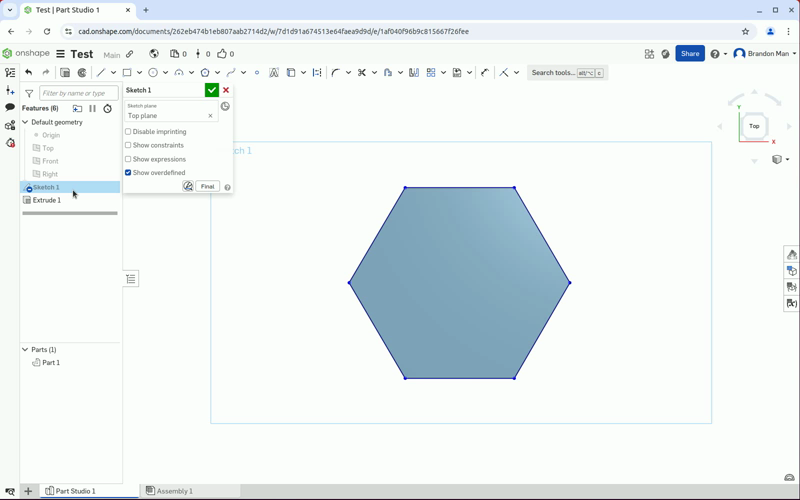
mouse_move(229, 92)
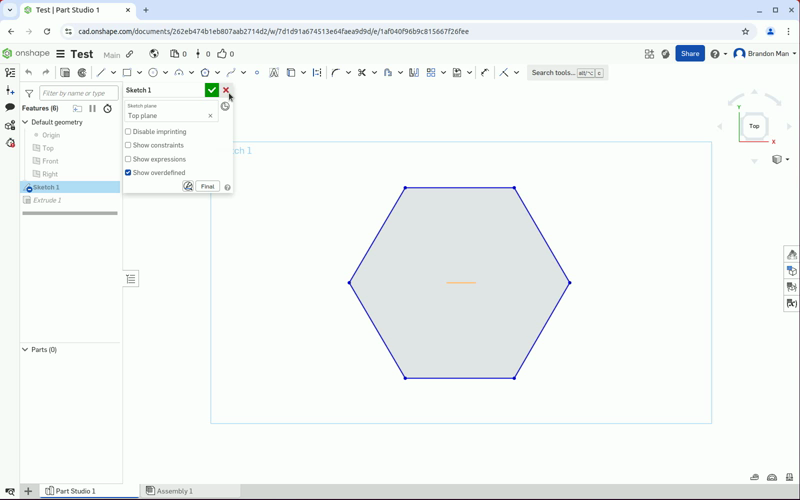
click(229, 92)
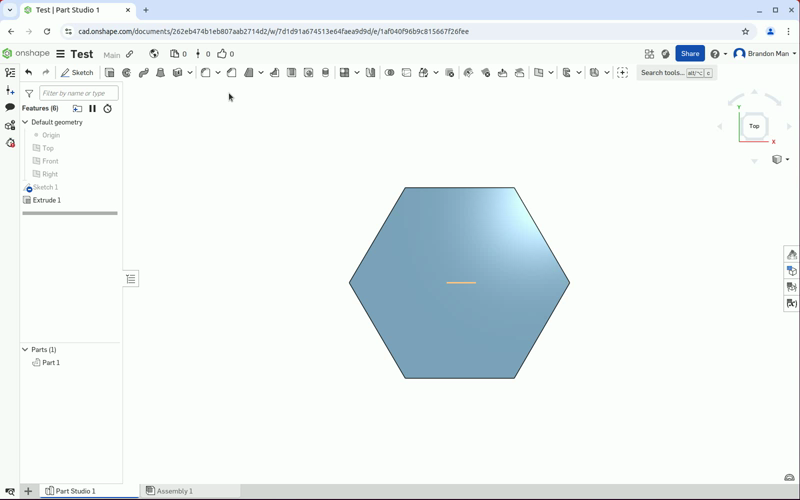
mouse_move(541, 75)
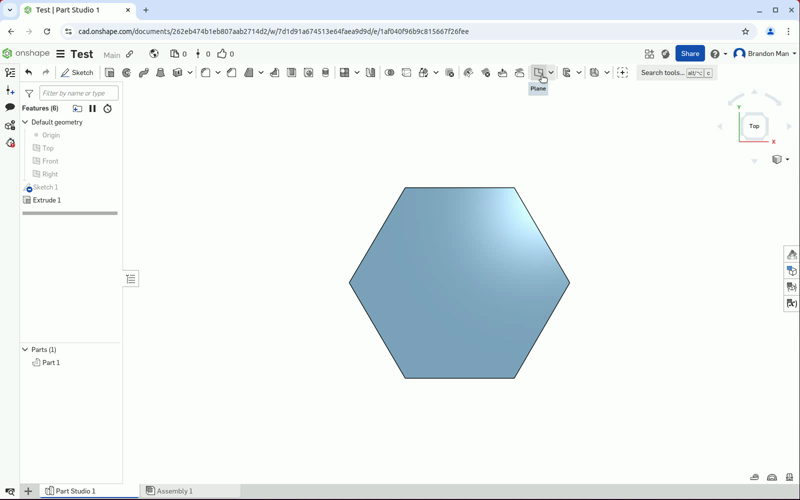
click(541, 75)
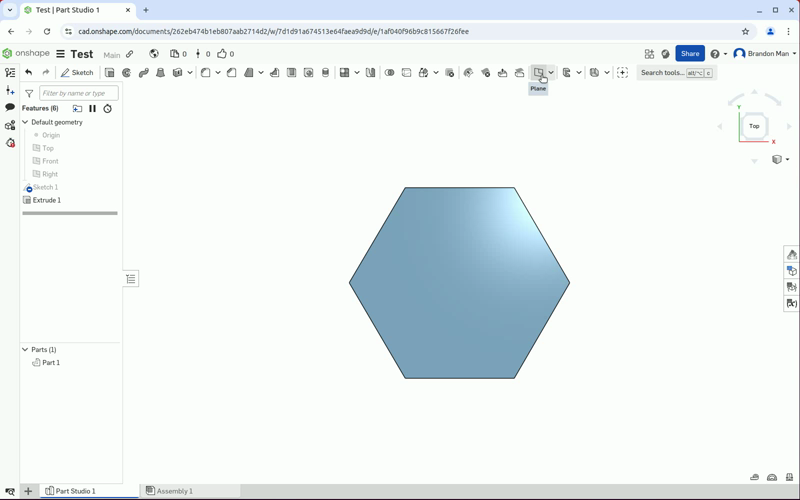
mouse_move(73, 150)
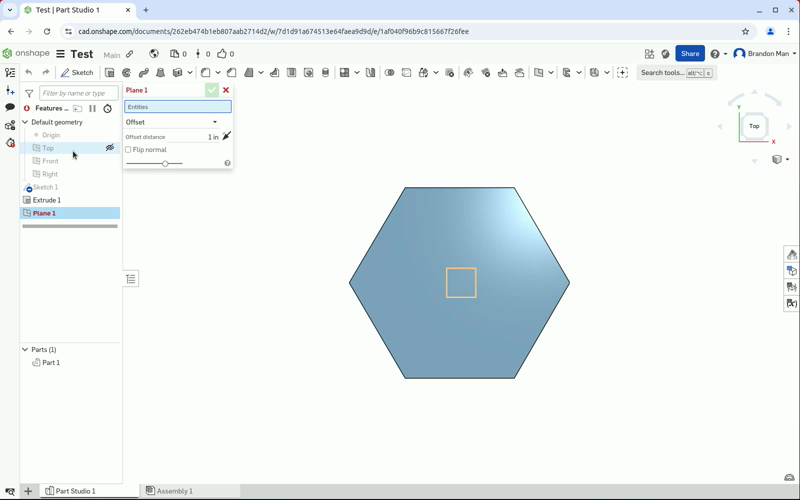
click(73, 150)
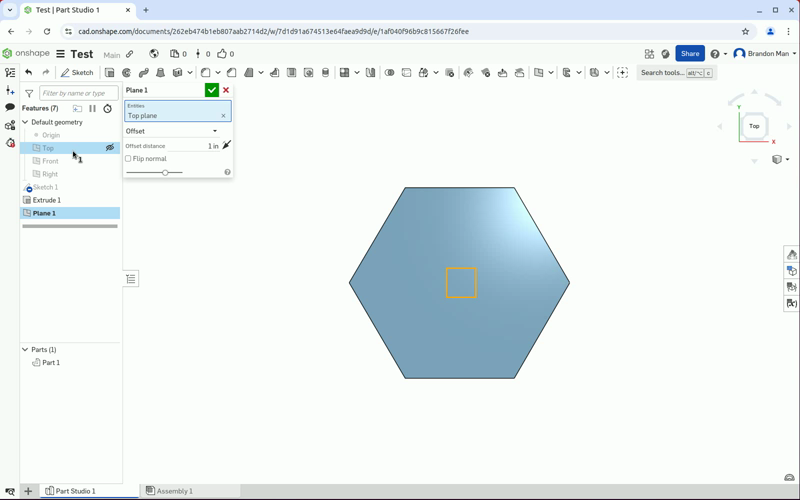
key(tab, 2)
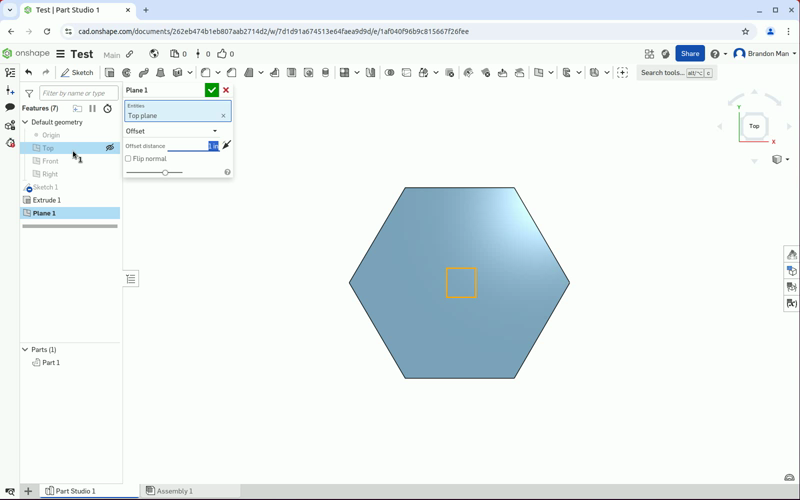
text(15.405)
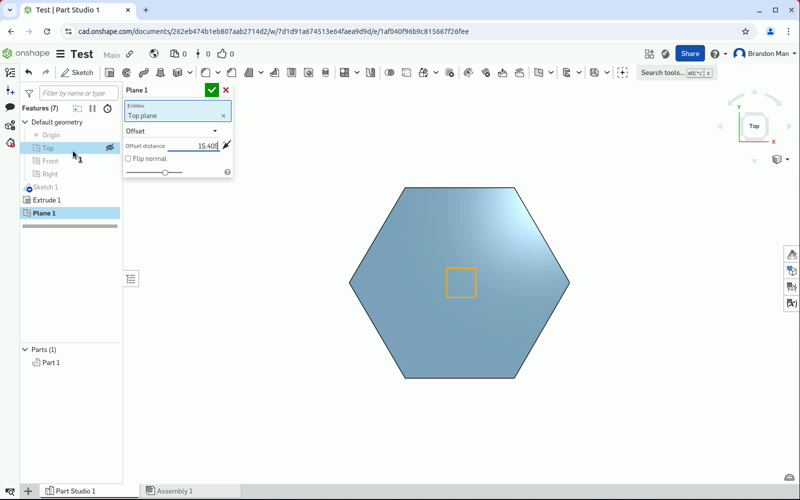
key(enter, 2)
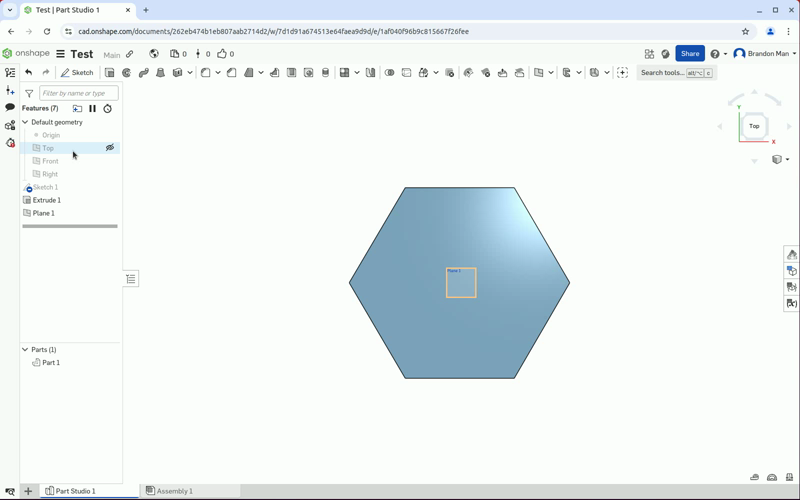
key(shift+s)
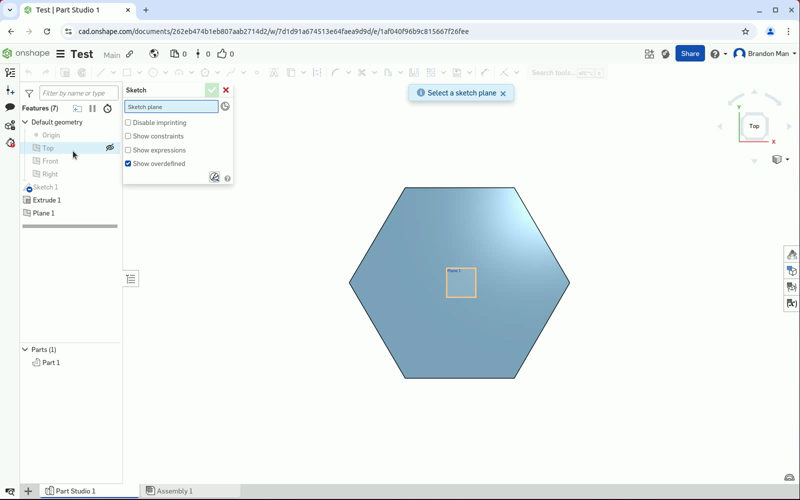
mouse_move(73, 215)
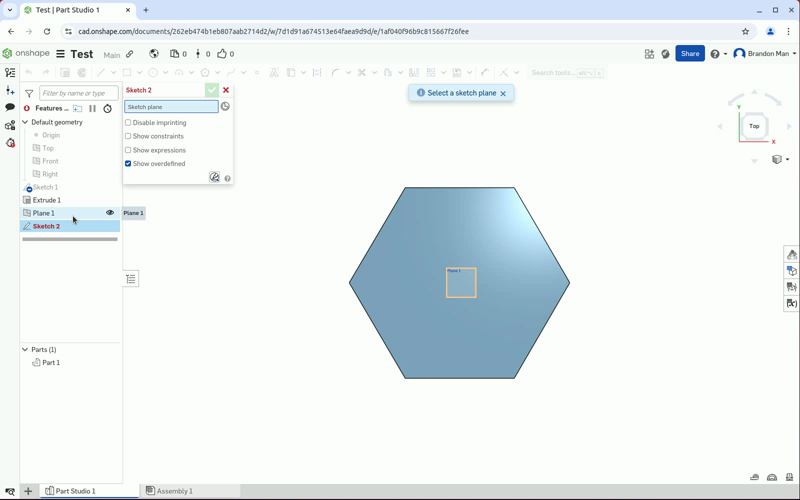
click(73, 215)
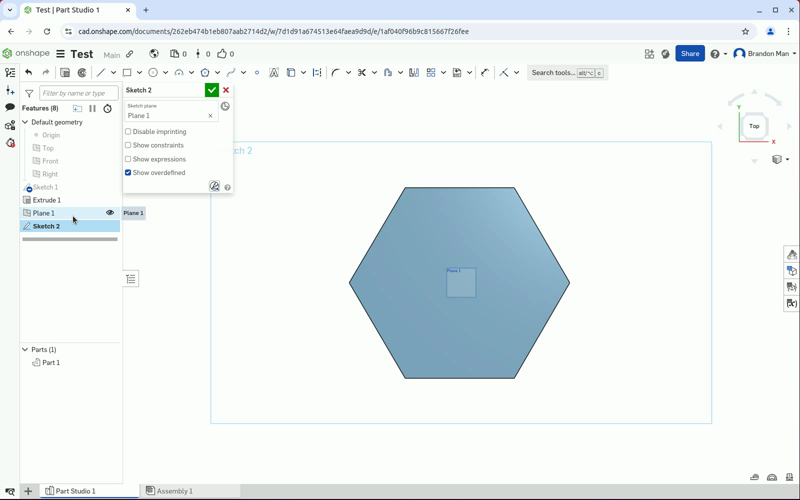
mouse_move(73, 352)
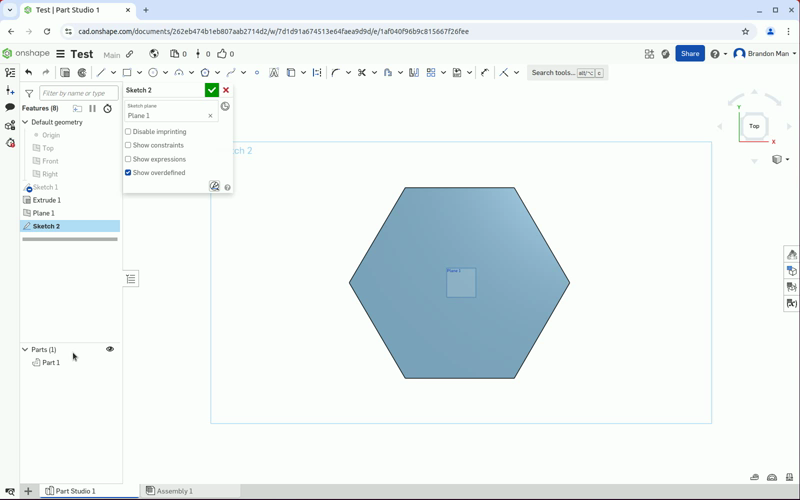
key(y)
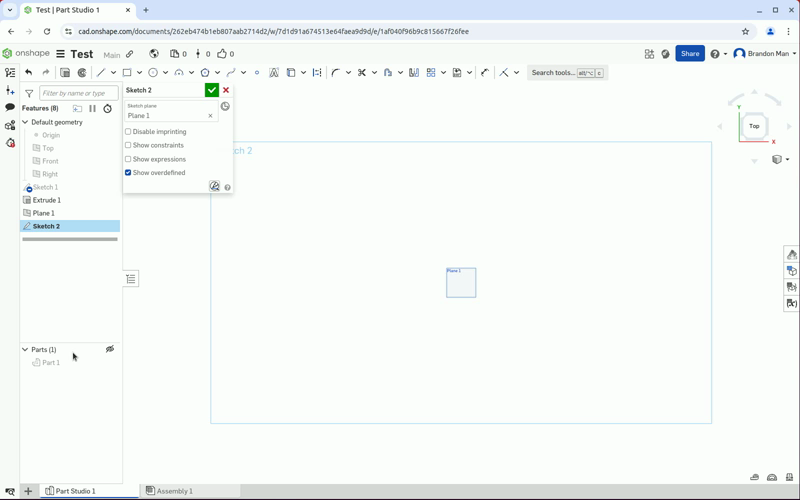
key(c)
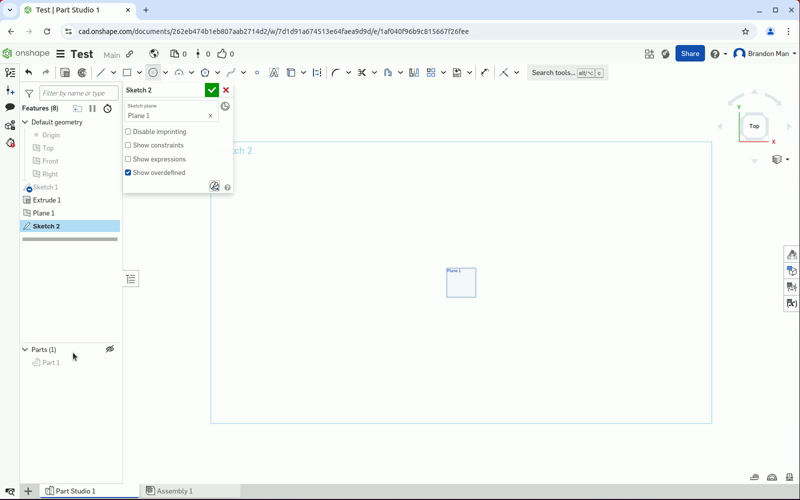
key_down(shift)
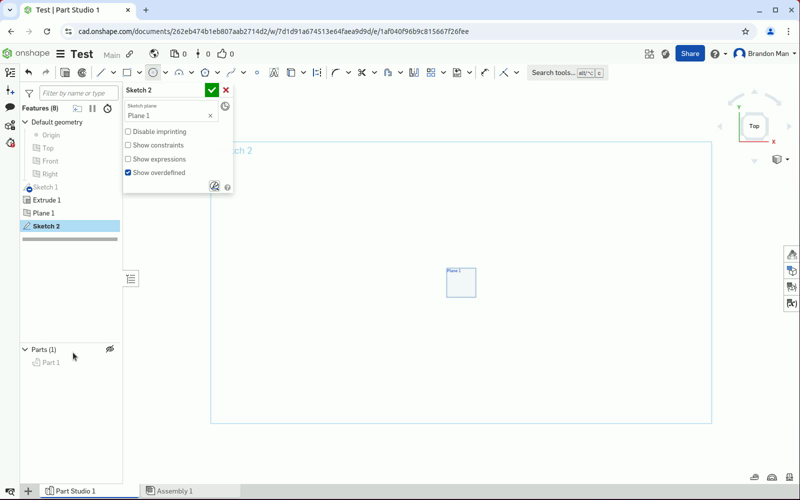
mouse_move(461, 282)
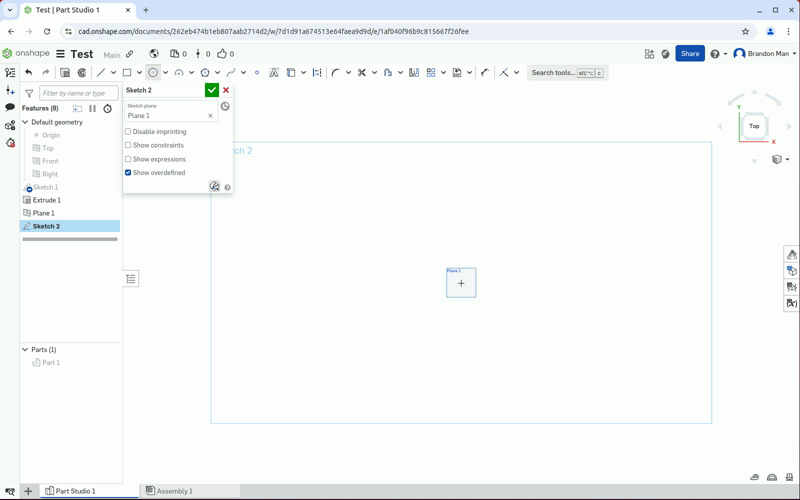
click(461, 282)
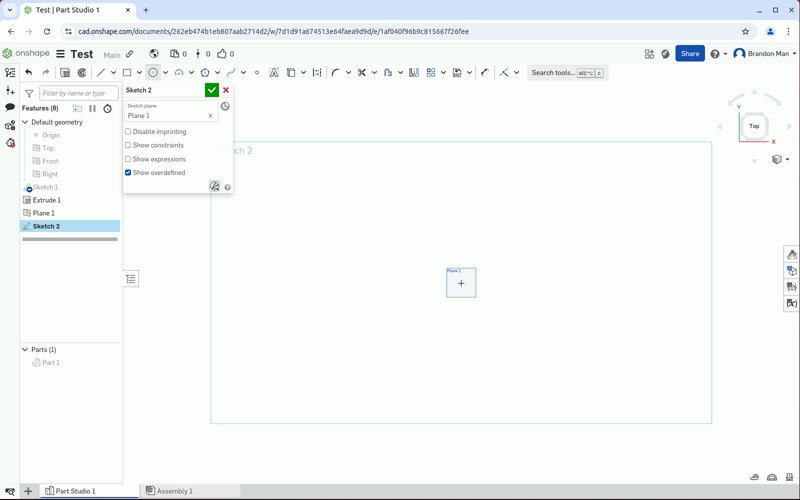
key_up(shift)
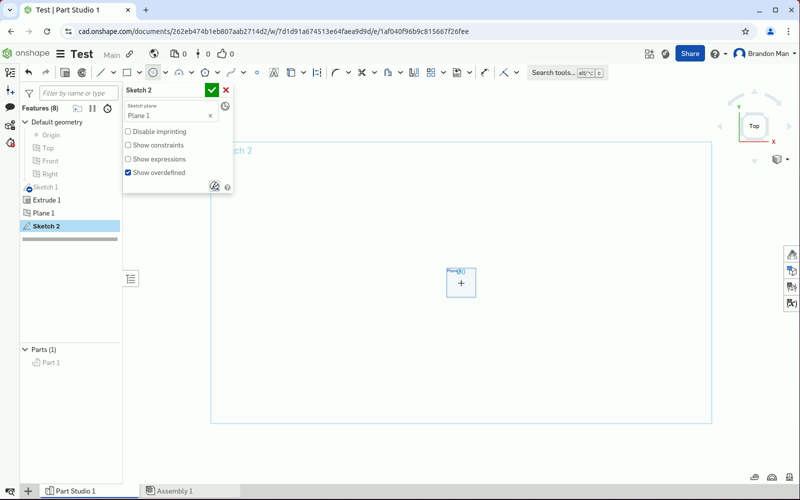
mouse_move(552, 282)
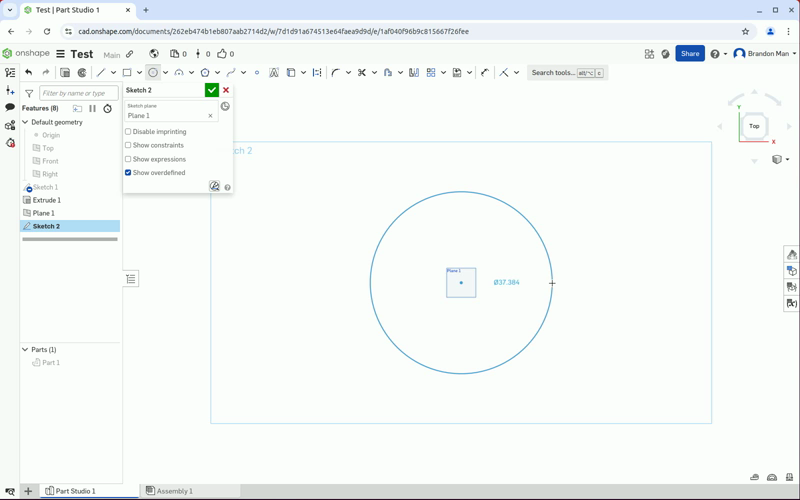
click(552, 282)
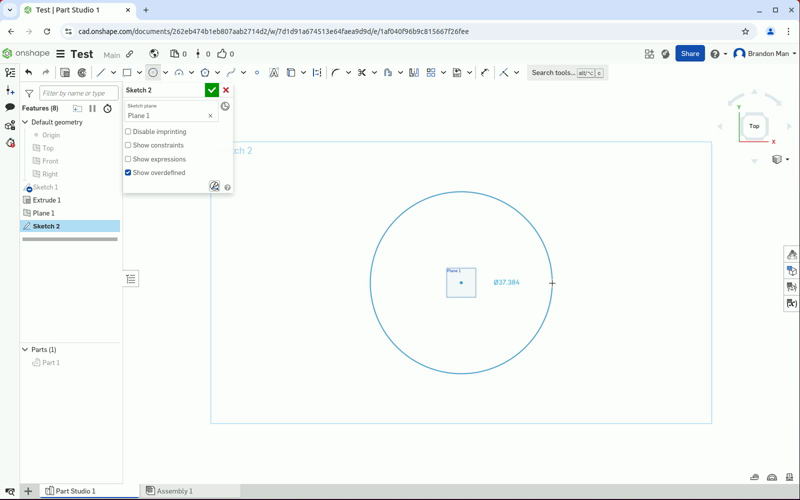
key(esc)
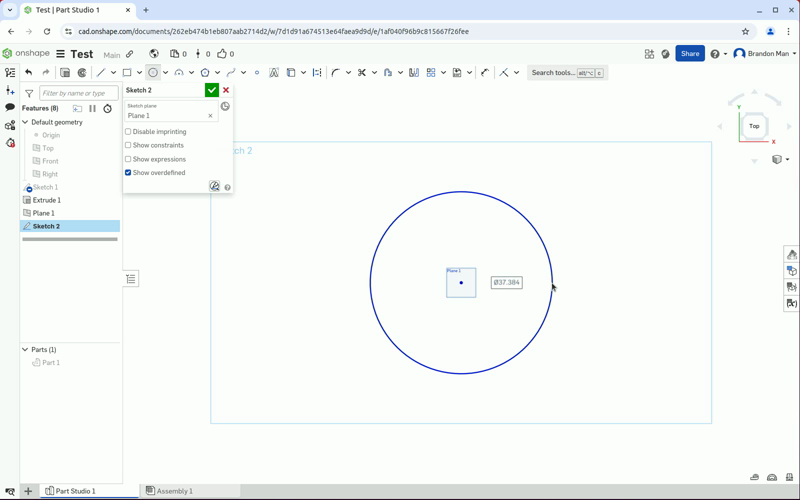
mouse_move(494, 237)
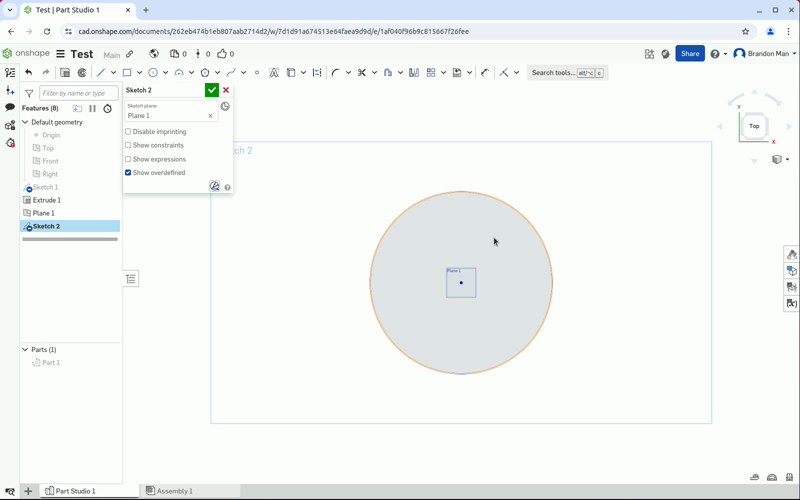
click(494, 237)
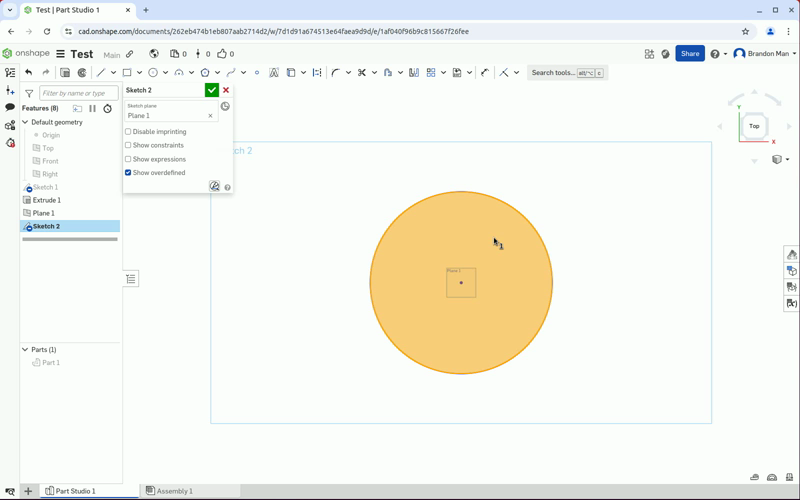
mouse_move(73, 352)
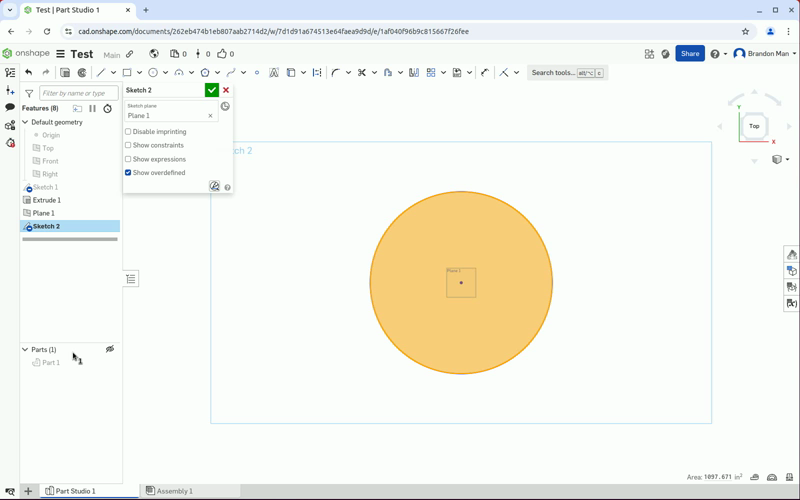
key(shift+y)
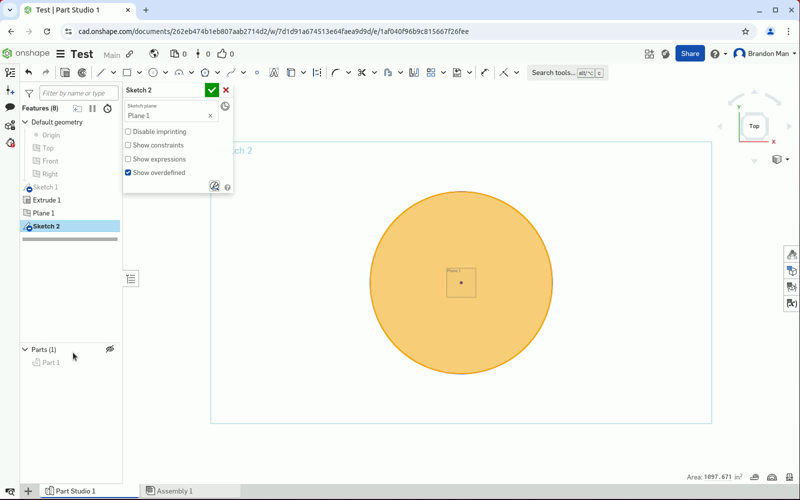
key(shift+e)
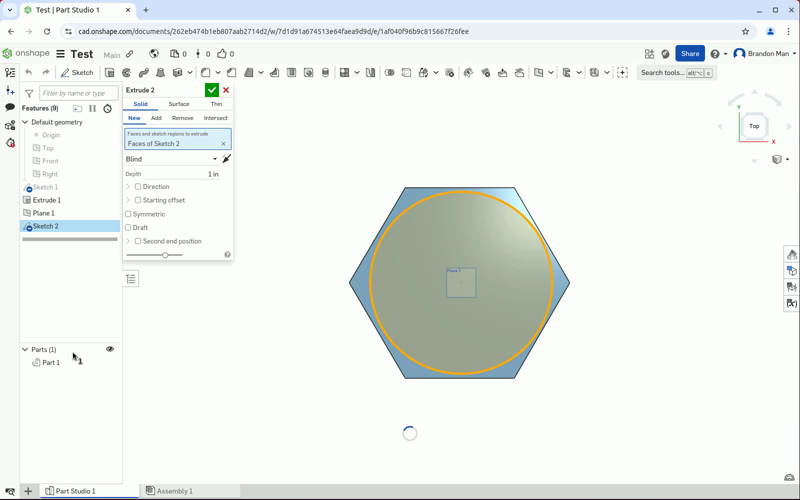
mouse_move(143, 106)
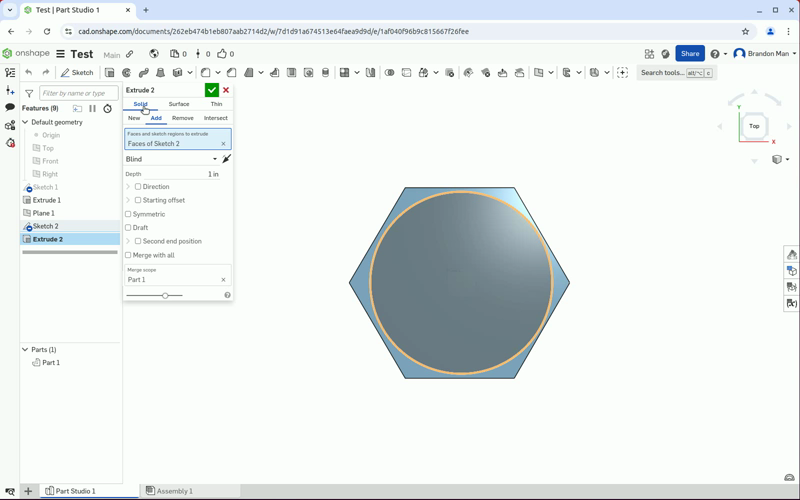
click(143, 106)
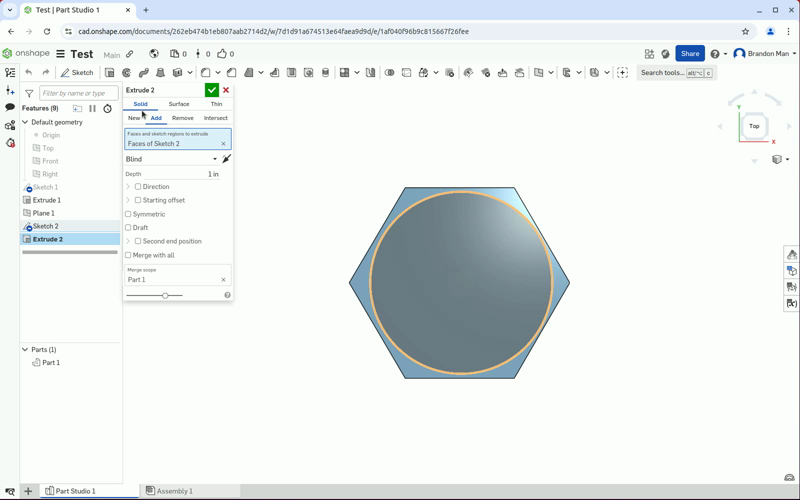
mouse_move(137, 120)
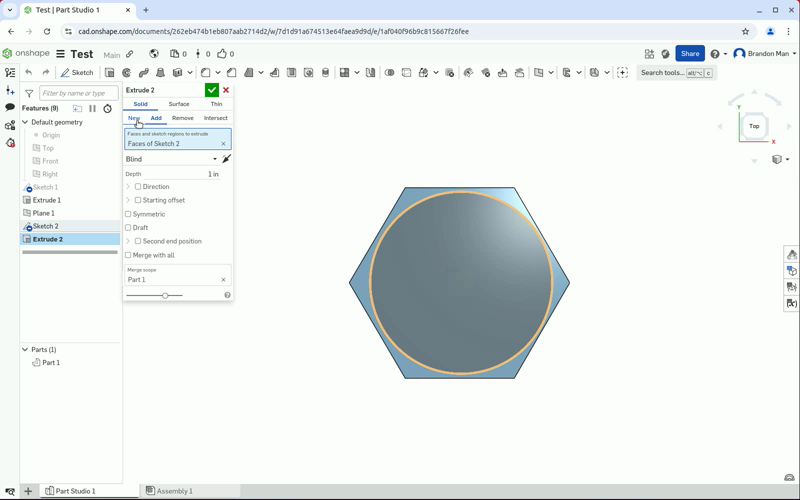
click(137, 120)
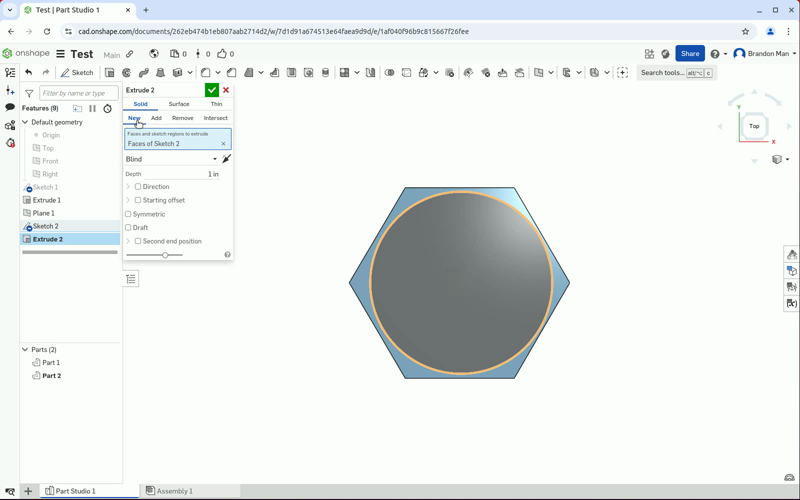
key(tab, 4)
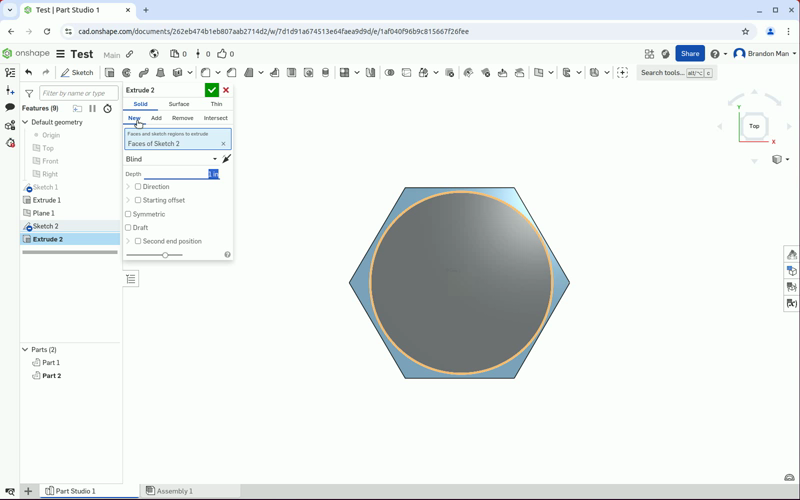
text(7.703)
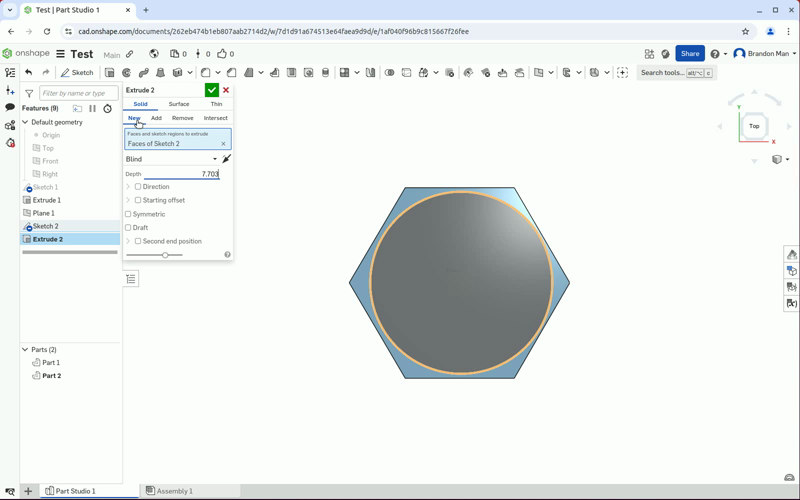
key(enter)
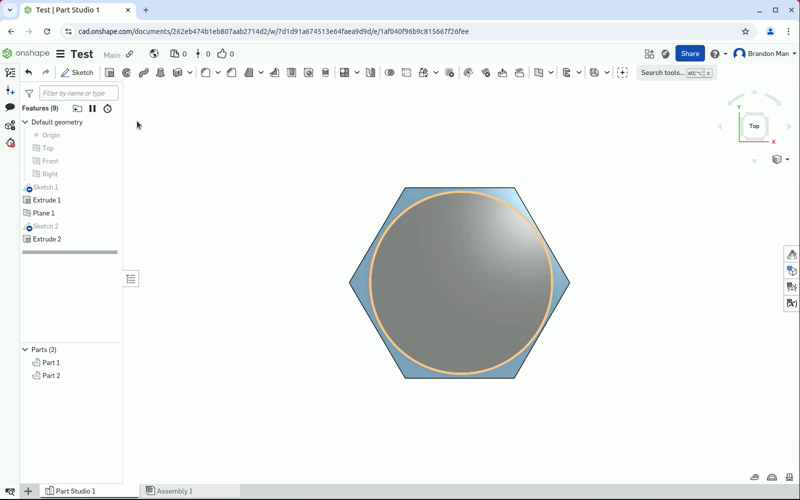
key(shift+h)
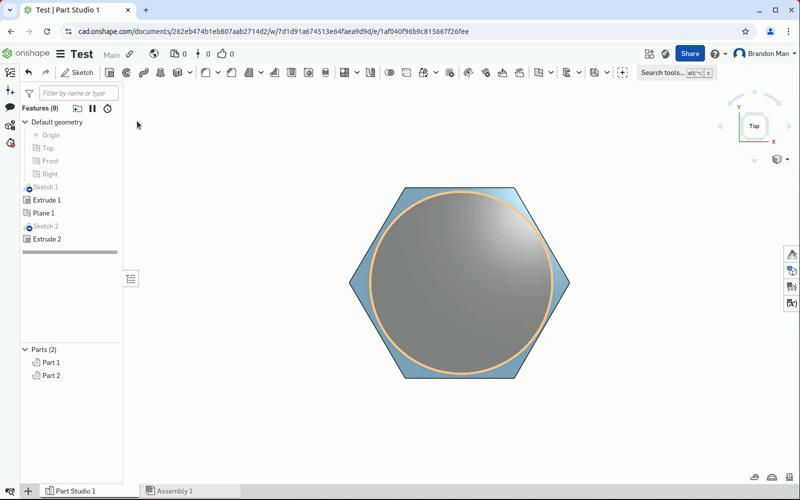
key(shift+h)
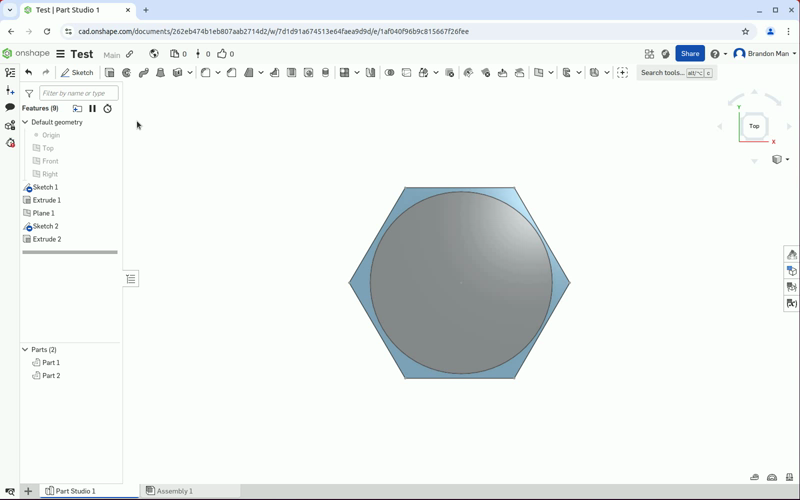
key(shift+7)
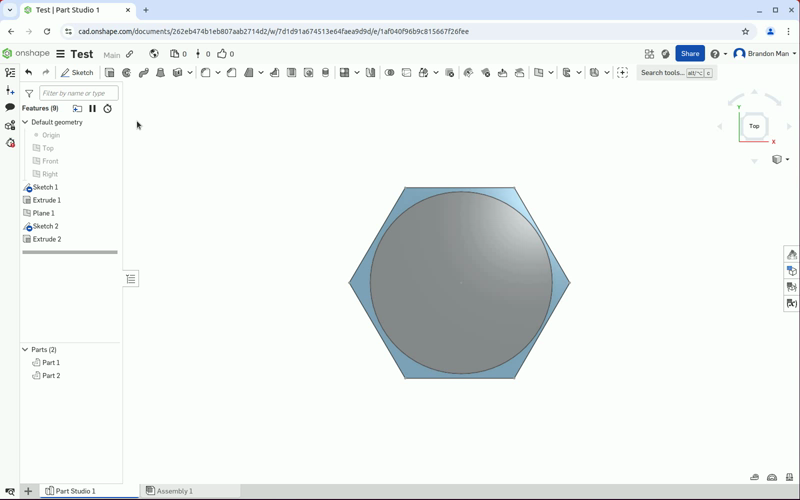
key(up, 3)
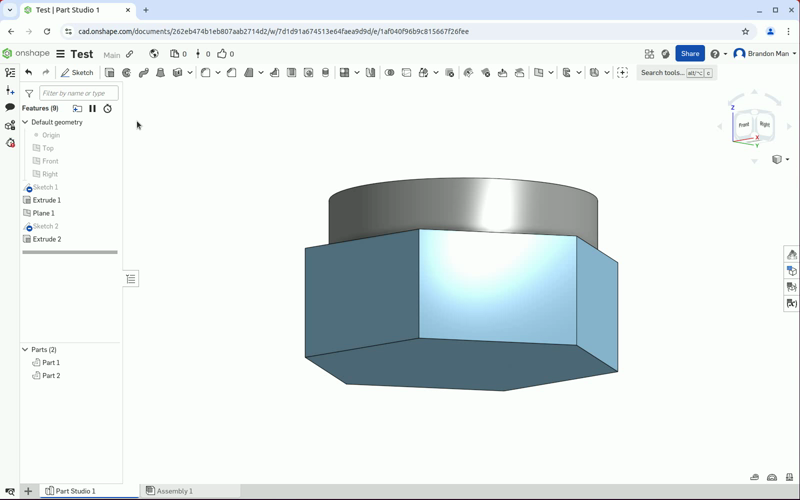
key(left, 3)
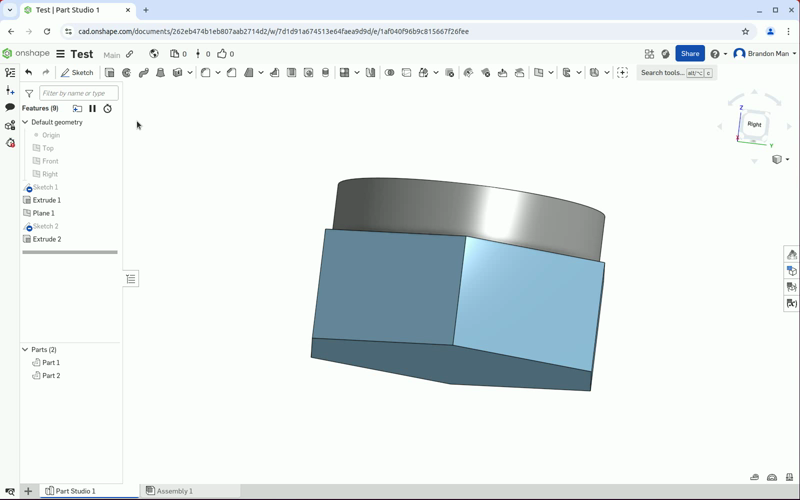
key(right, 3)
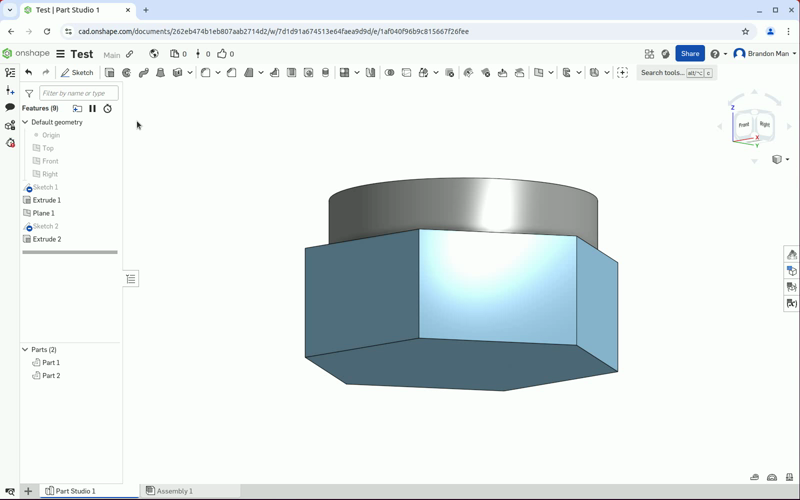
key(down, 3)
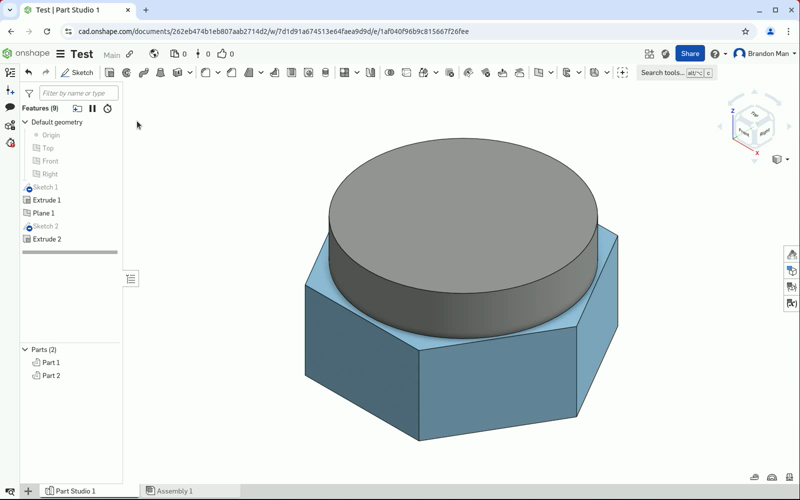
mouse_move(73, 189)
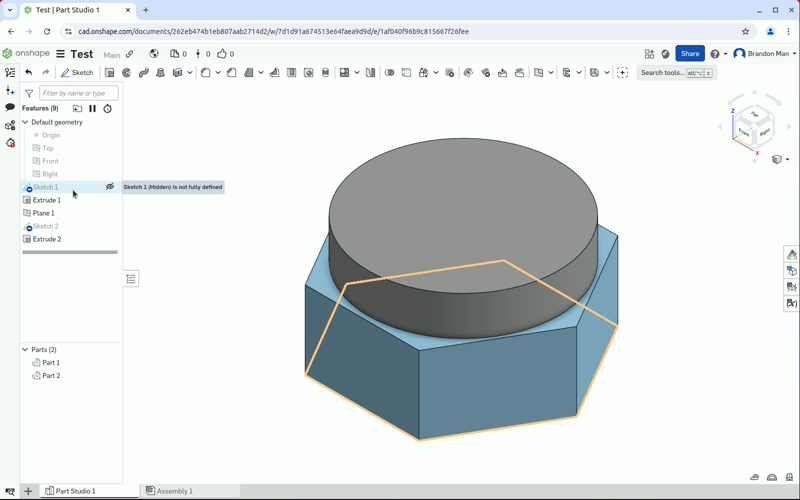
click(73, 189)